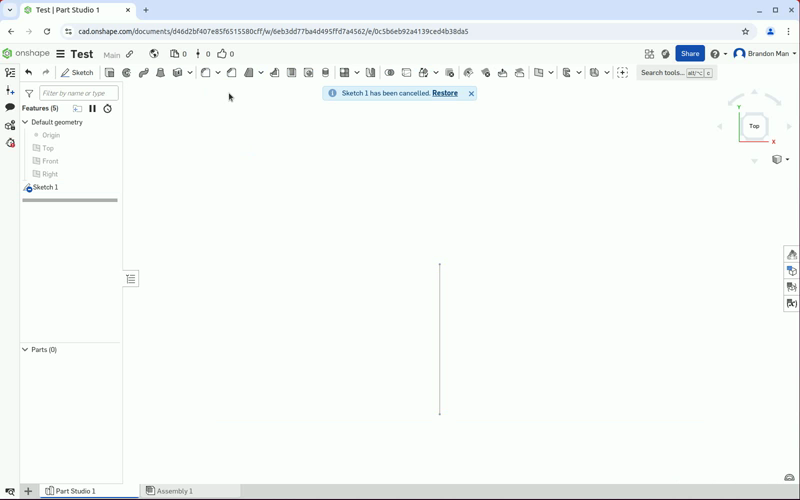
key(shift+h)
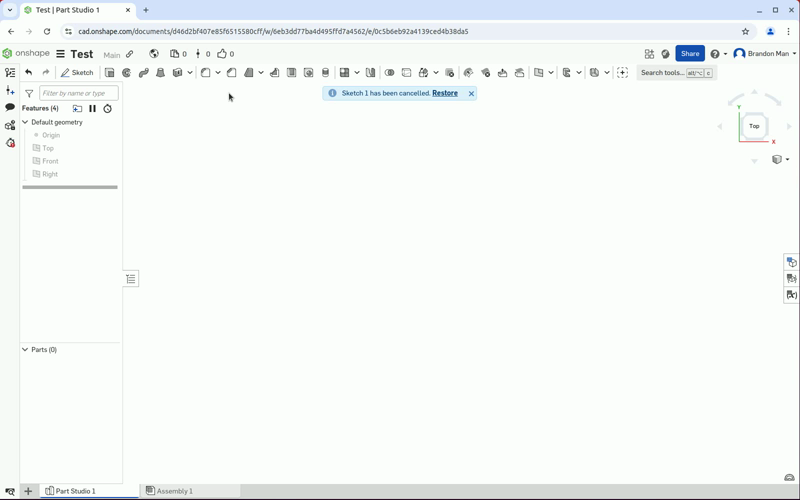
mouse_move(73, 352)
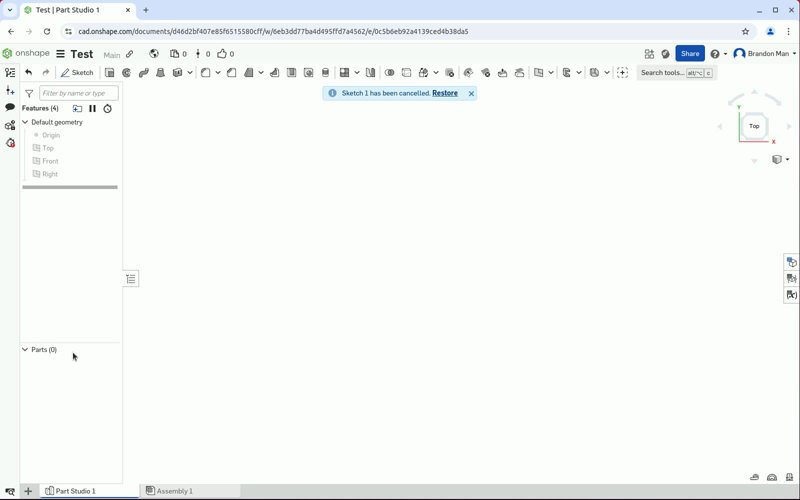
key(y)
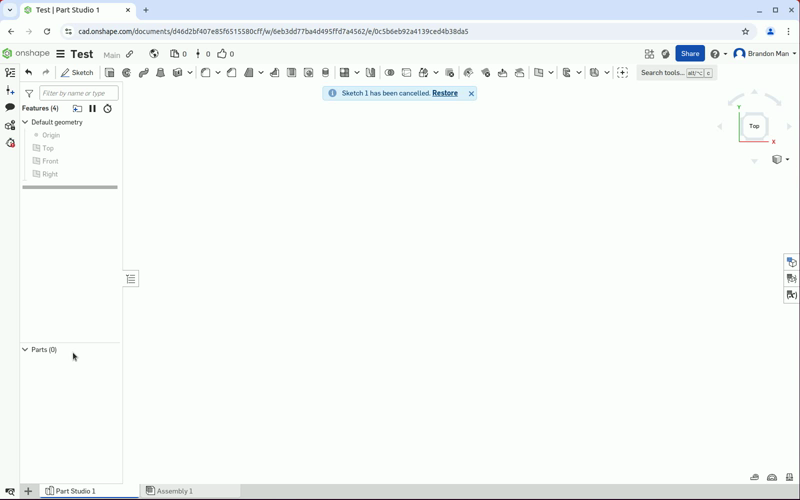
key(shift+p)
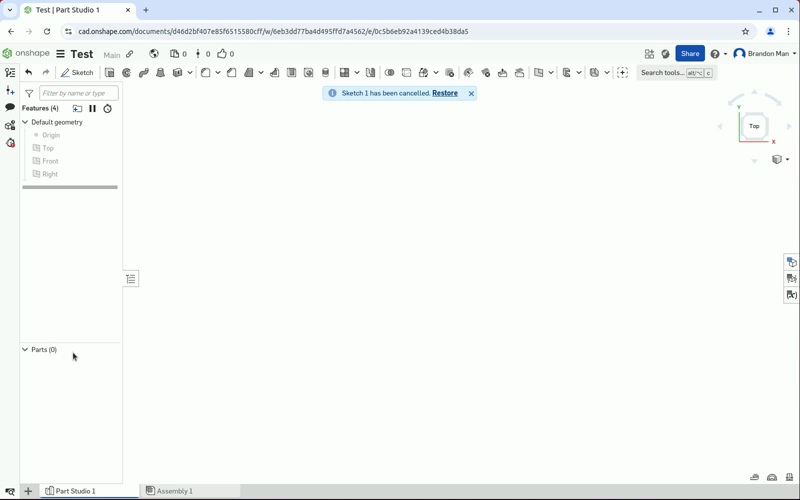
key(space)
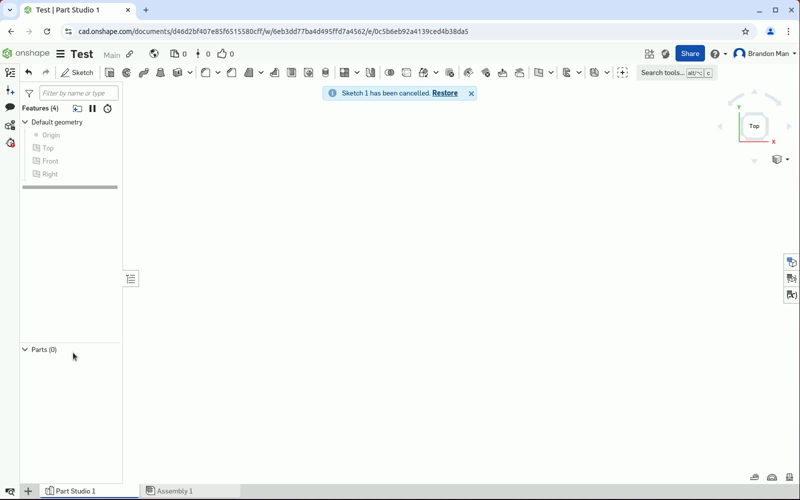
key_down(shift)
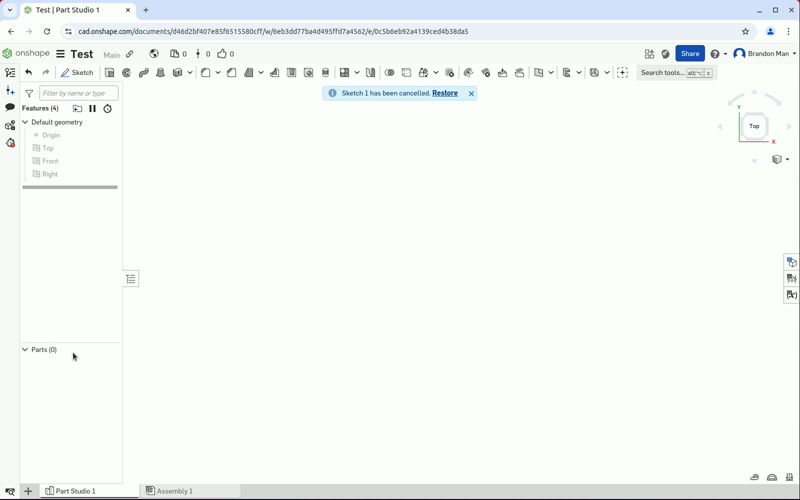
key(up)
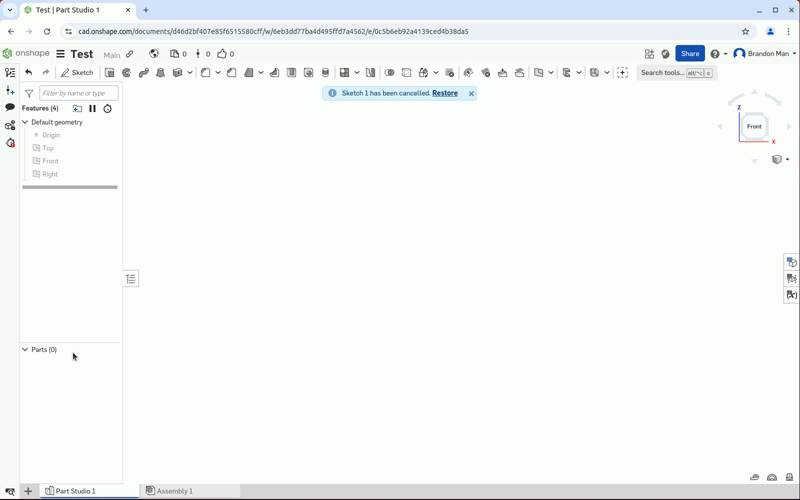
key_up(shift)
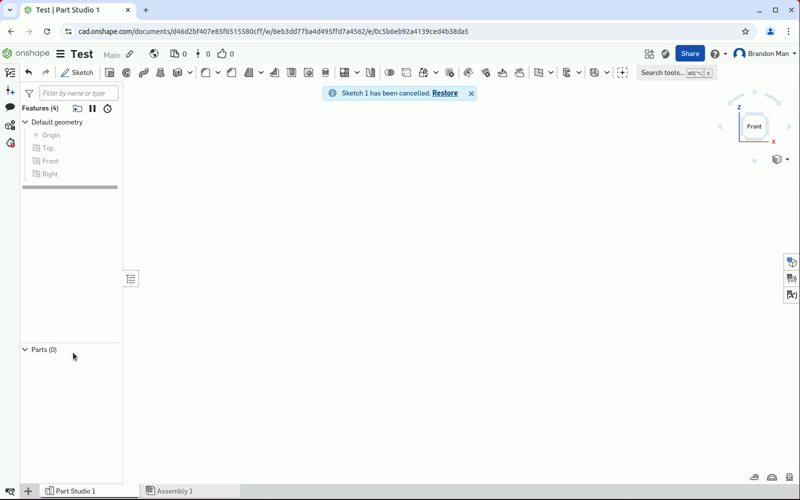
mouse_move(73, 352)
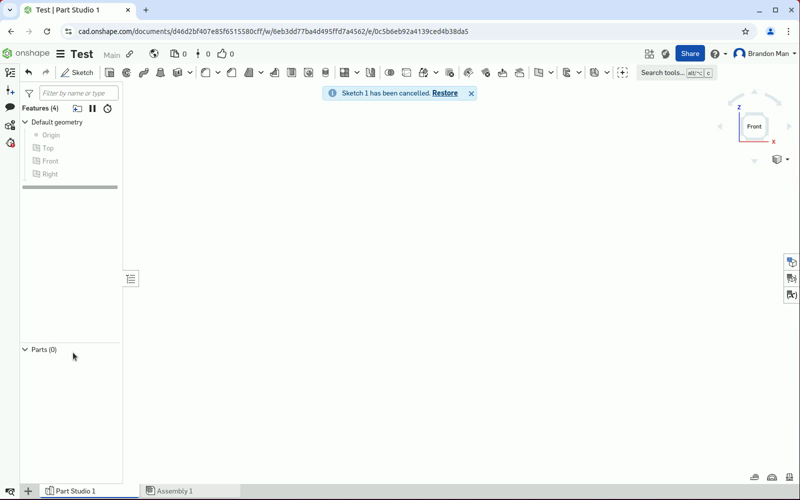
key(shift+y)
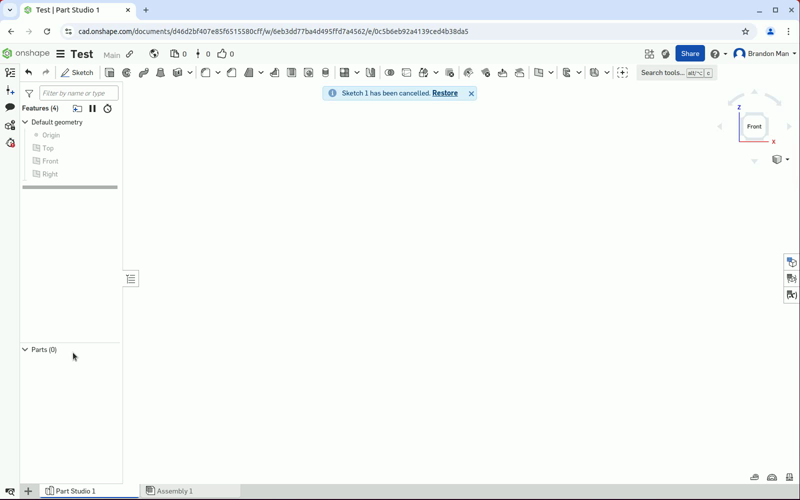
key(shift+s)
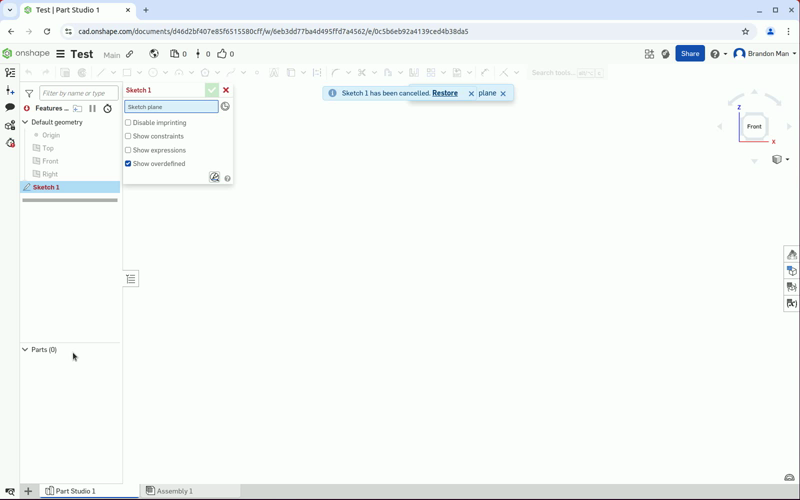
mouse_move(73, 163)
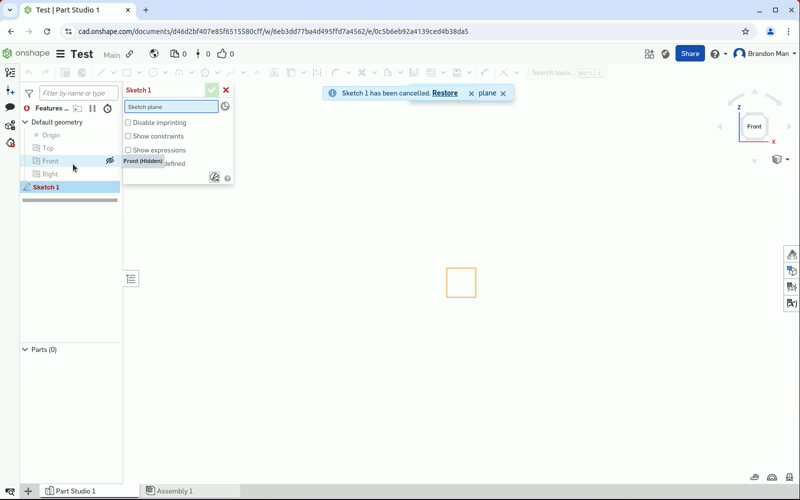
click(73, 163)
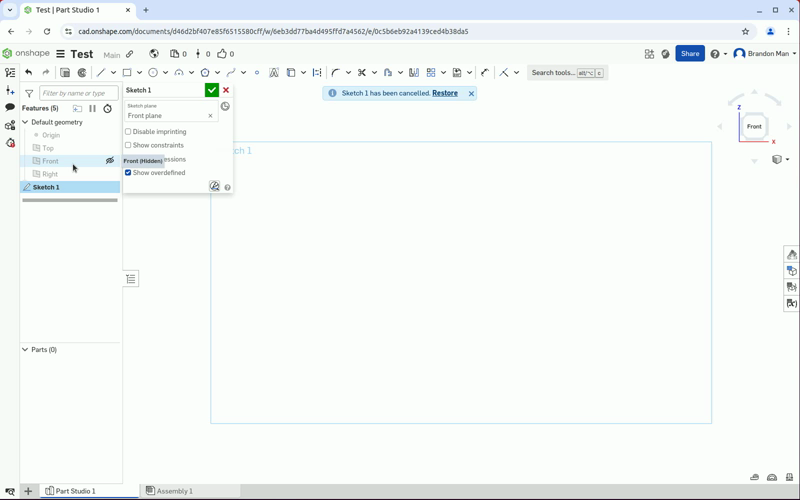
mouse_move(73, 352)
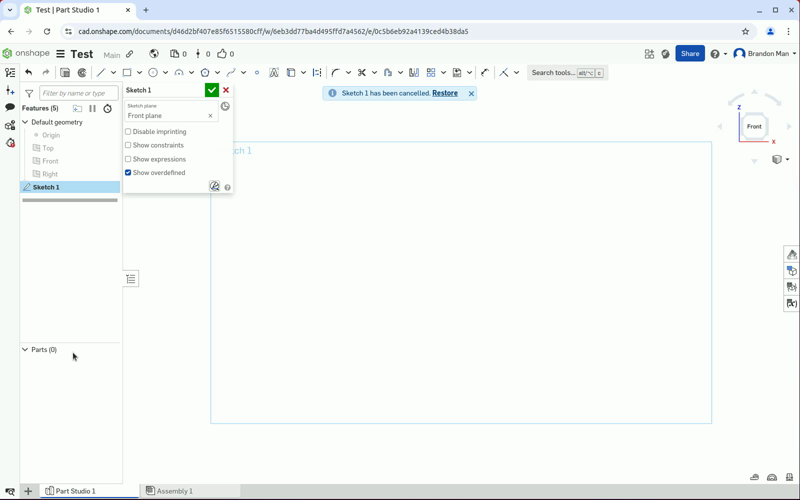
key(y)
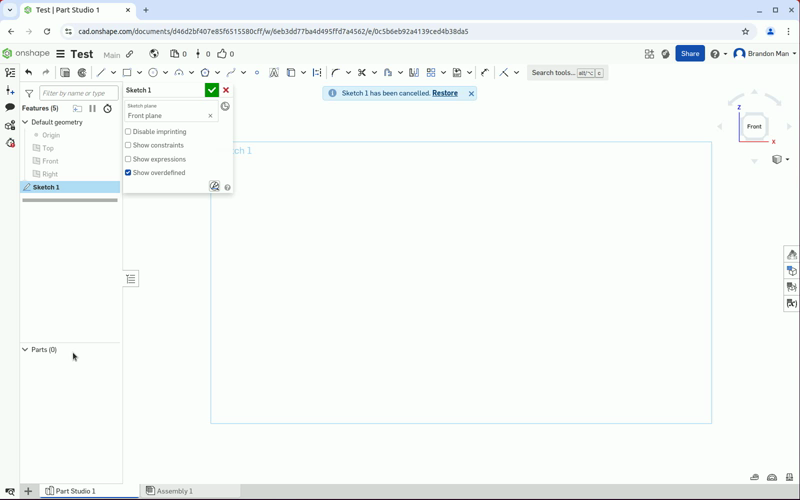
key(c)
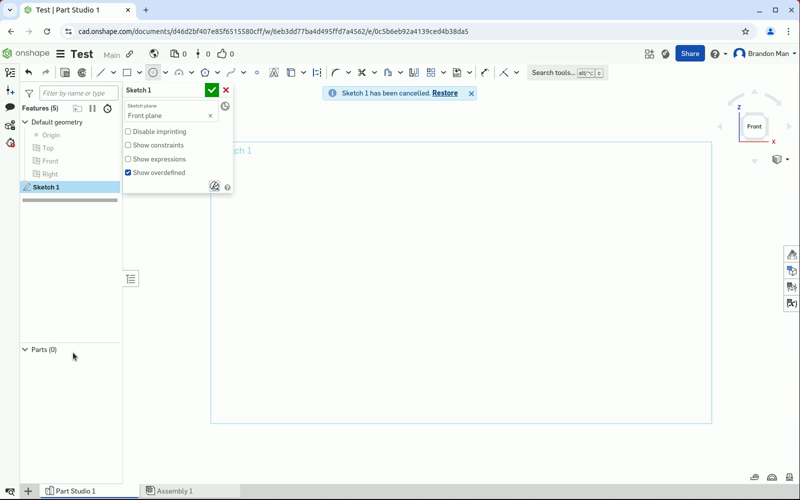
key_down(shift)
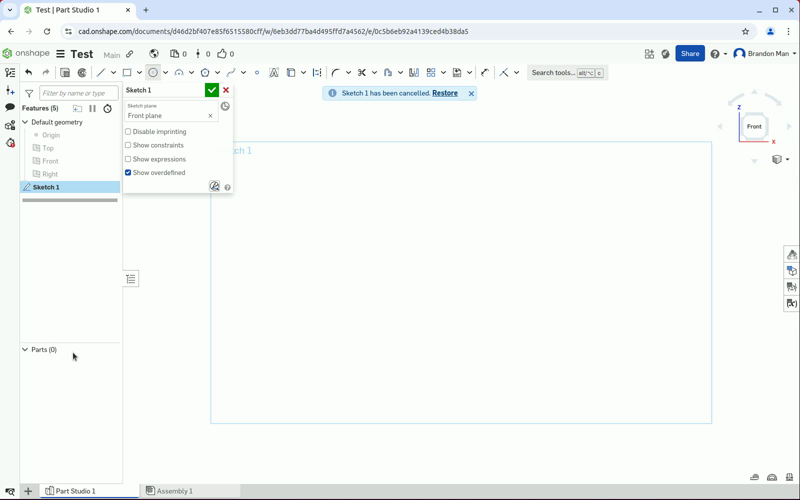
mouse_move(461, 282)
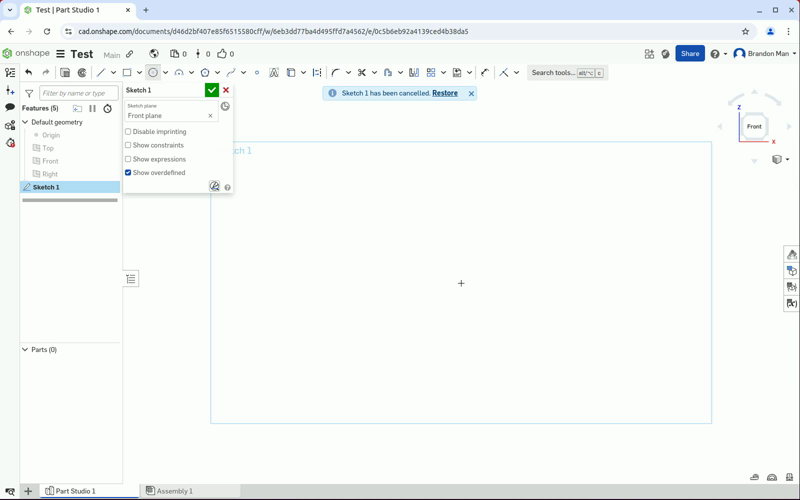
click(461, 282)
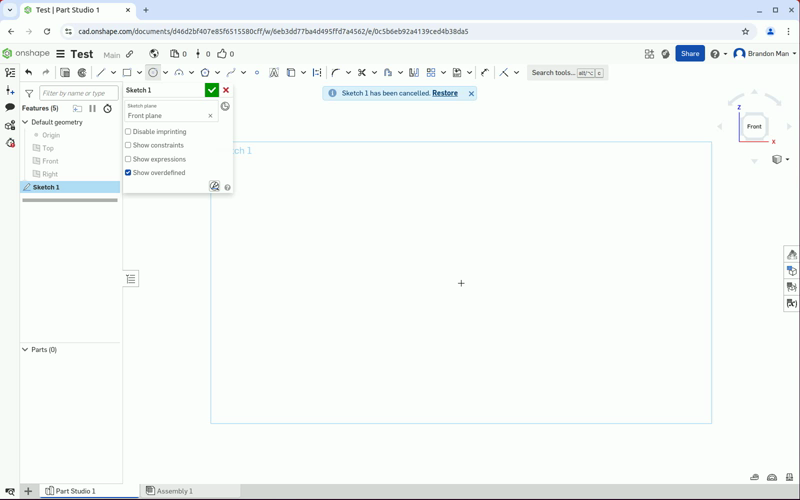
key_up(shift)
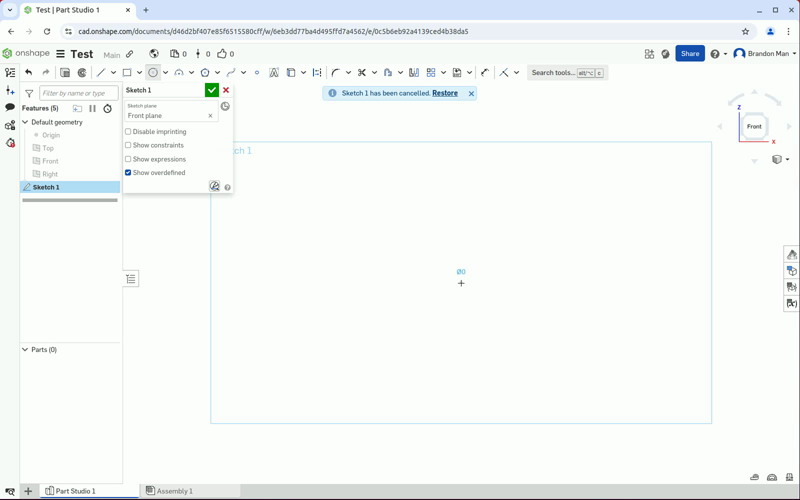
mouse_move(503, 282)
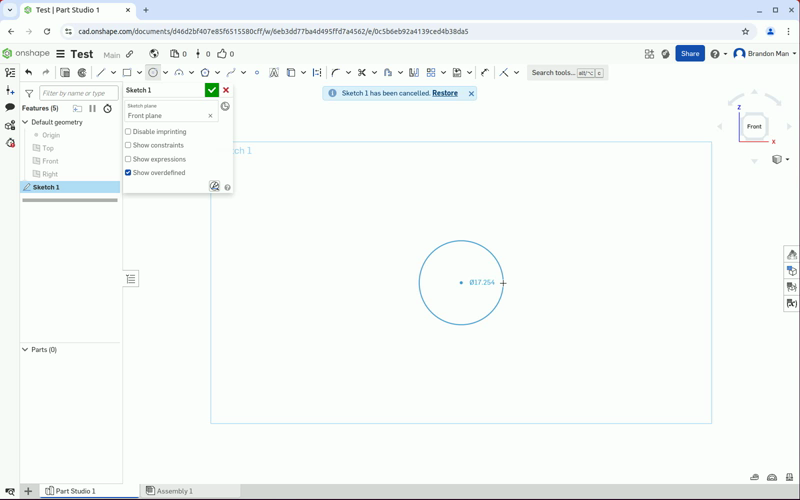
click(503, 282)
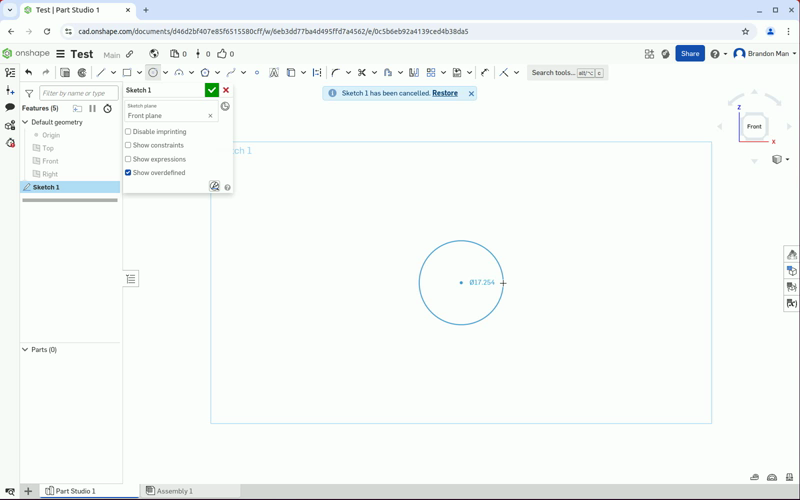
key(esc)
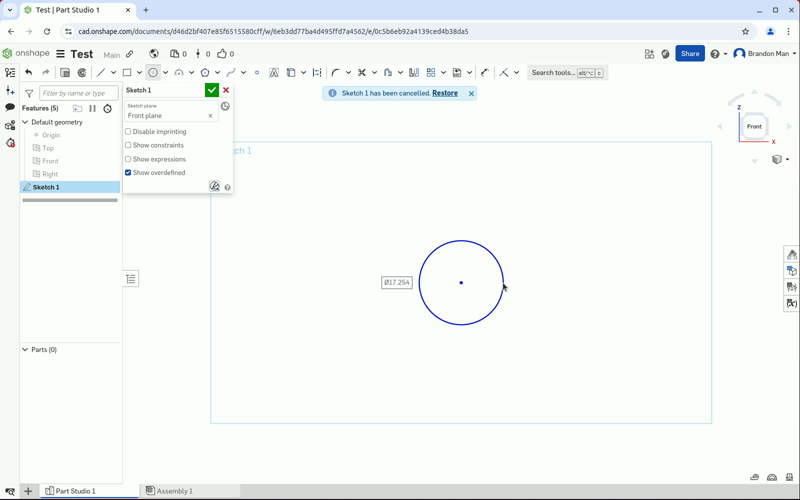
key(c)
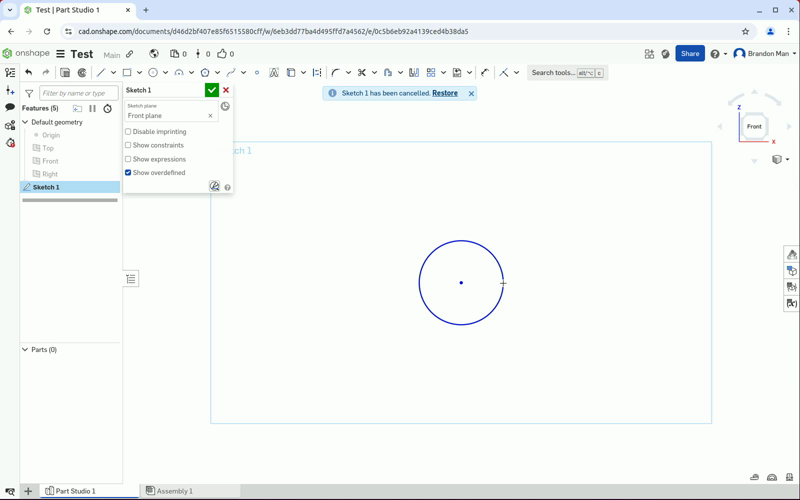
key_down(shift)
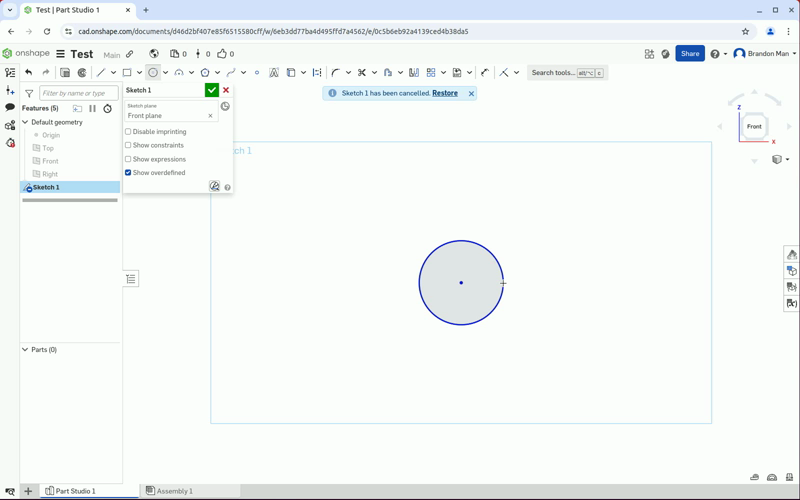
mouse_move(461, 281)
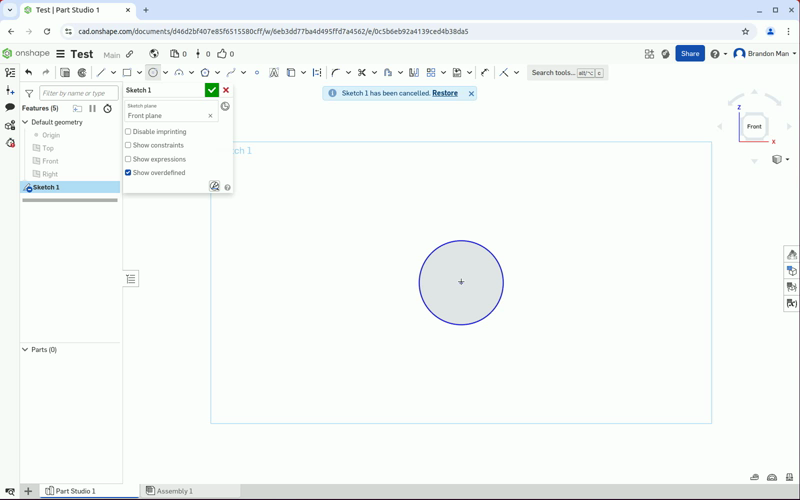
scroll(6)
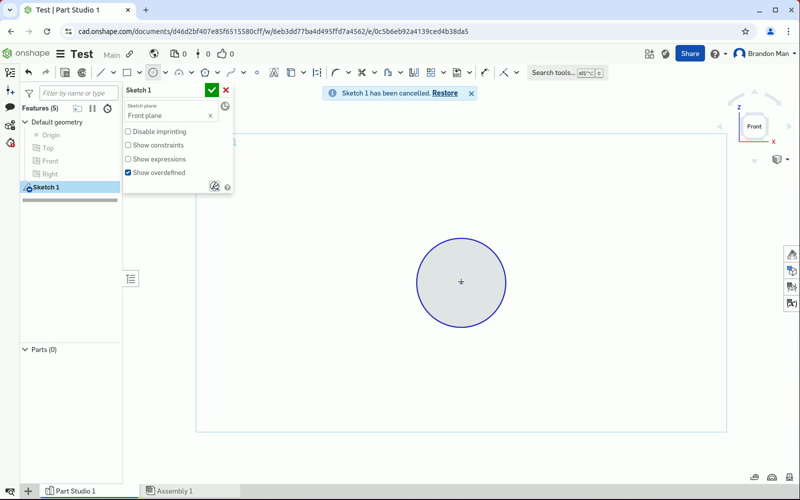
scroll(6)
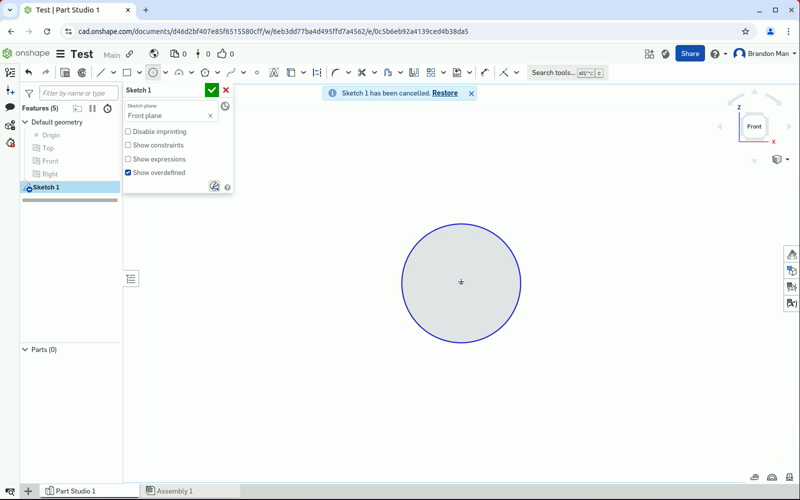
scroll(6)
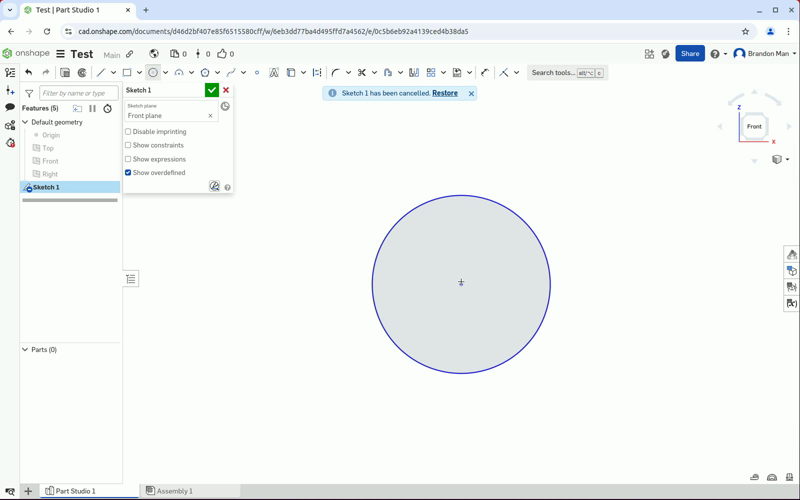
scroll(6)
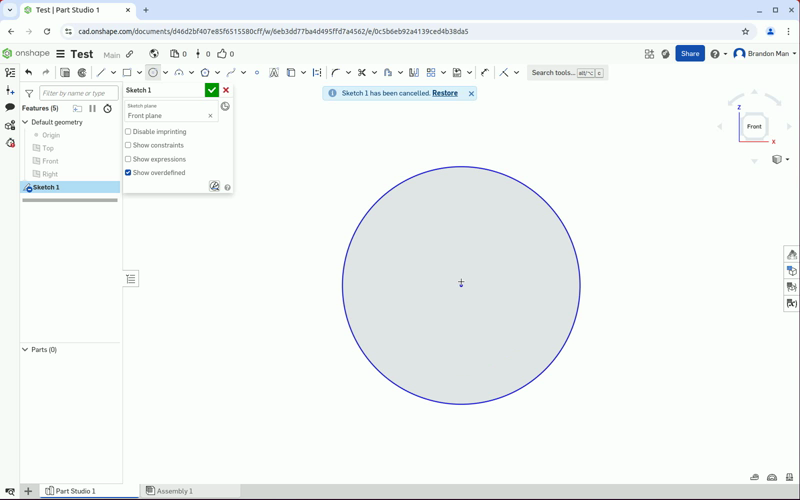
scroll(6)
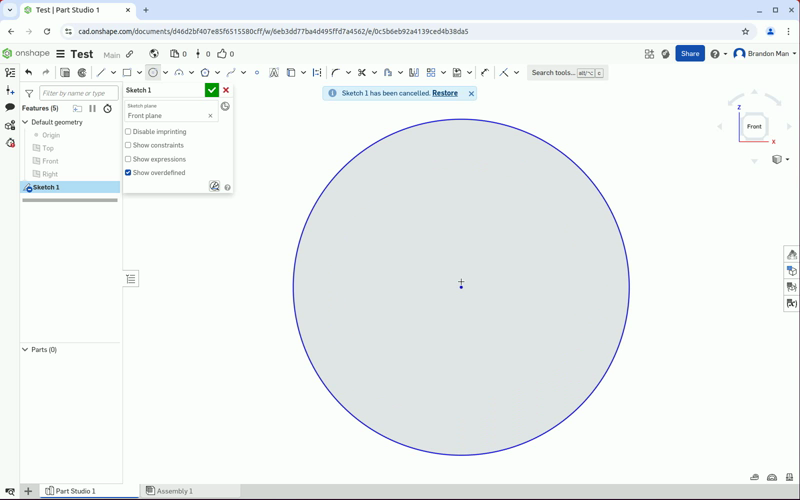
scroll(6)
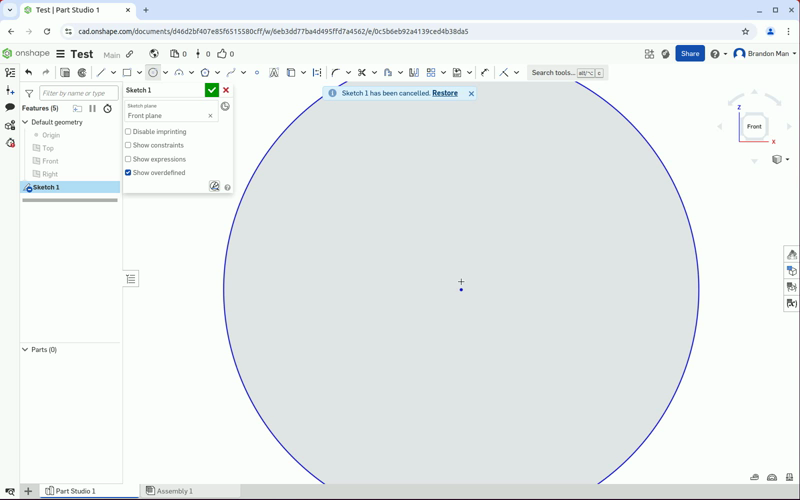
scroll(6)
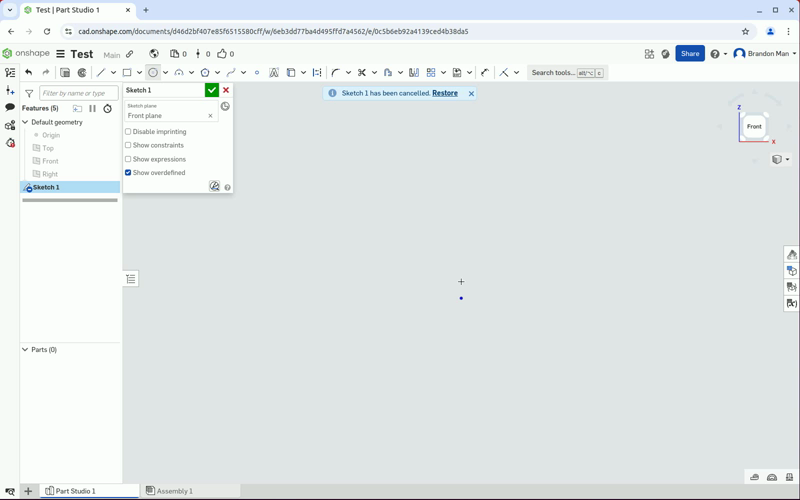
click(461, 281)
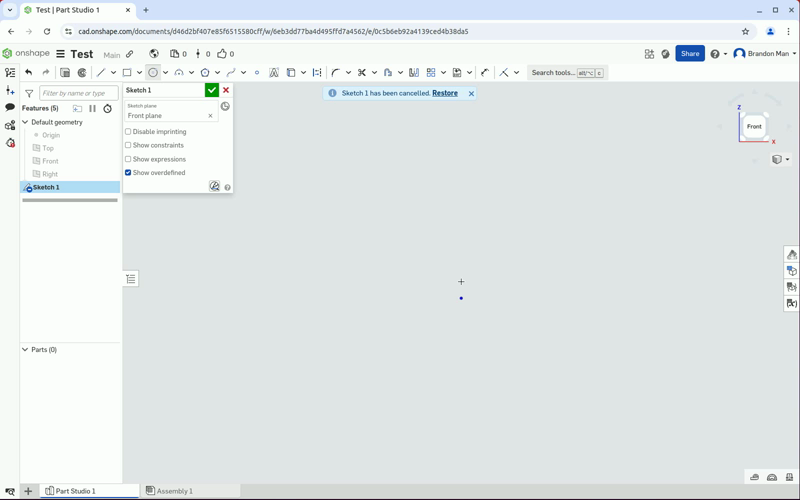
scroll(-6)
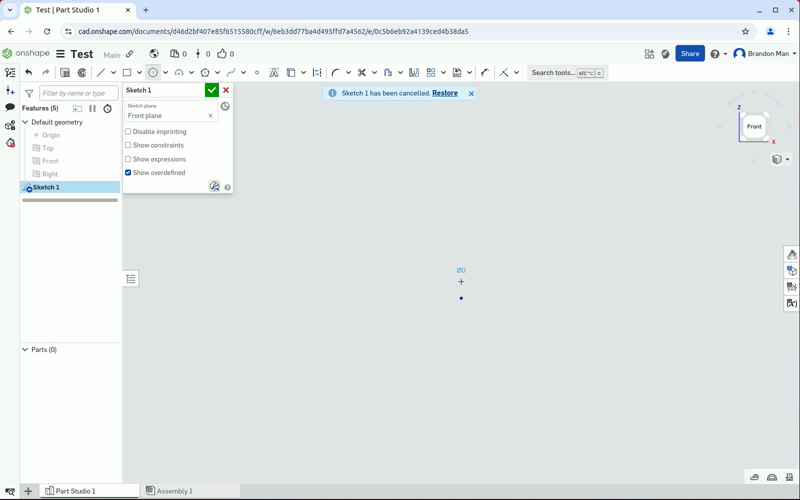
scroll(-6)
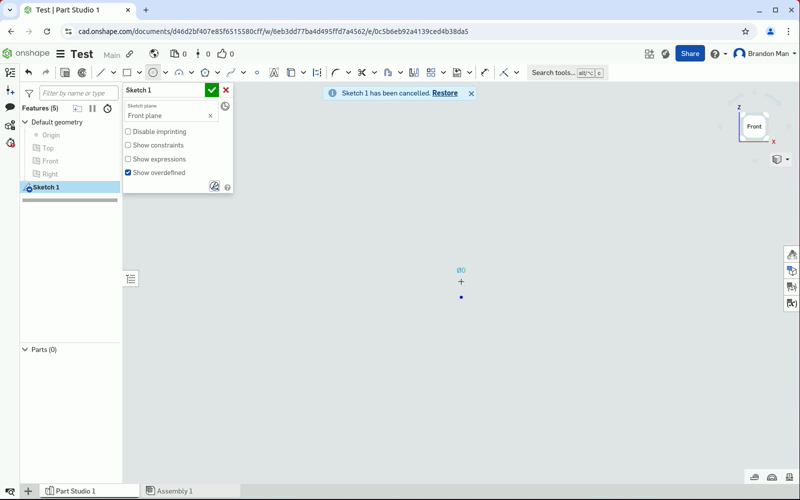
scroll(-6)
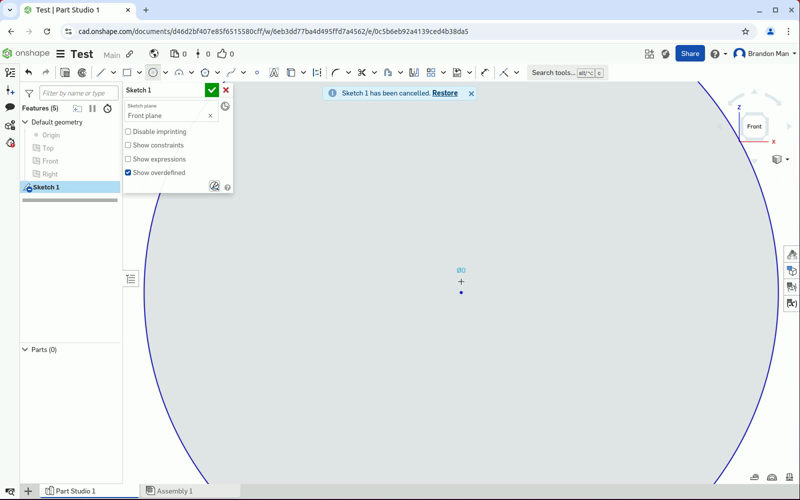
scroll(-6)
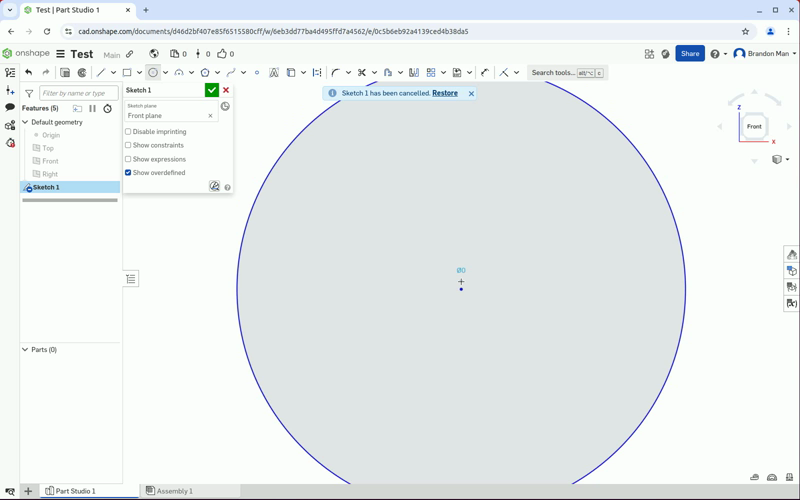
scroll(-6)
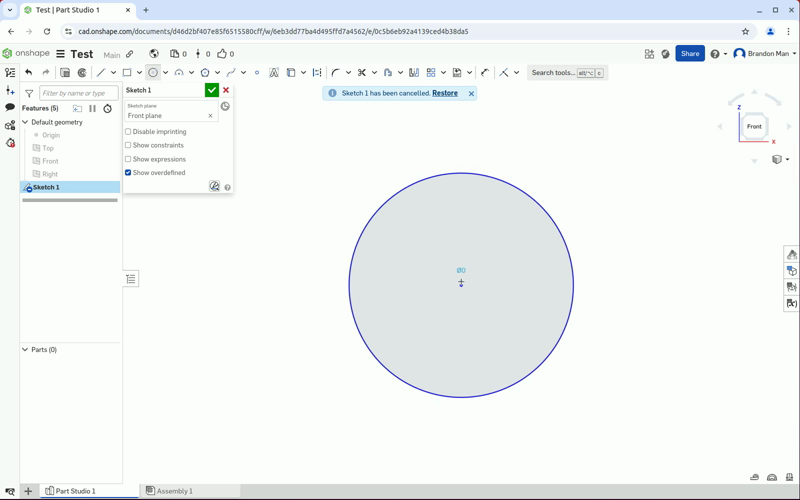
scroll(-6)
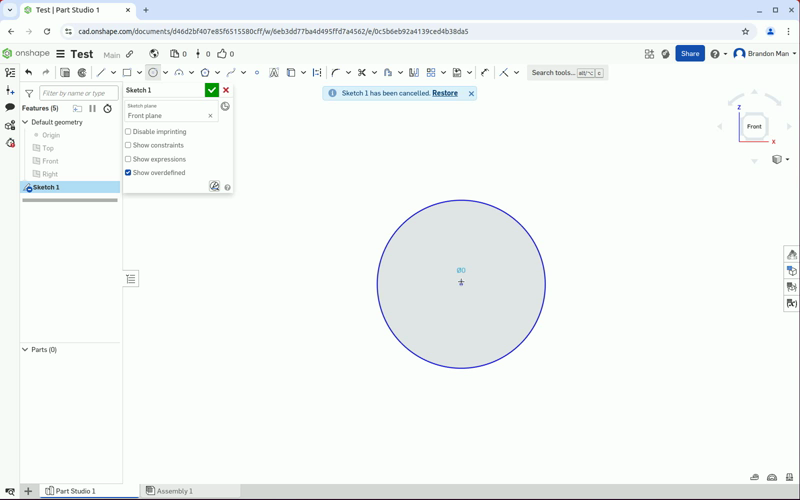
scroll(-6)
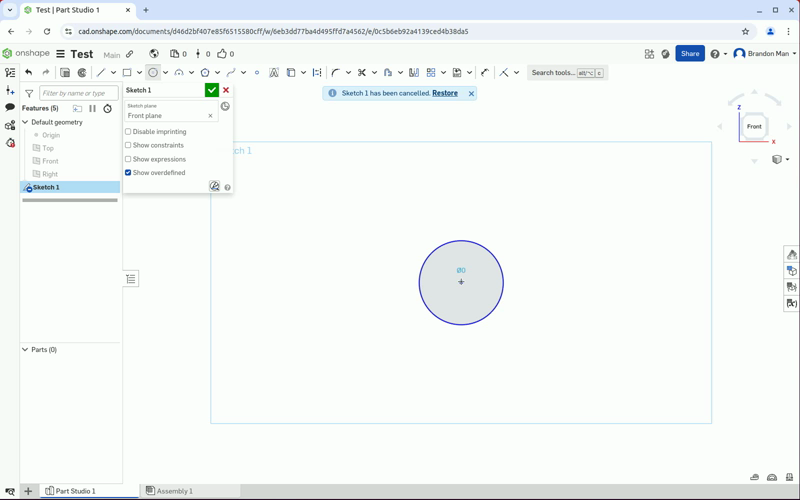
key_up(shift)
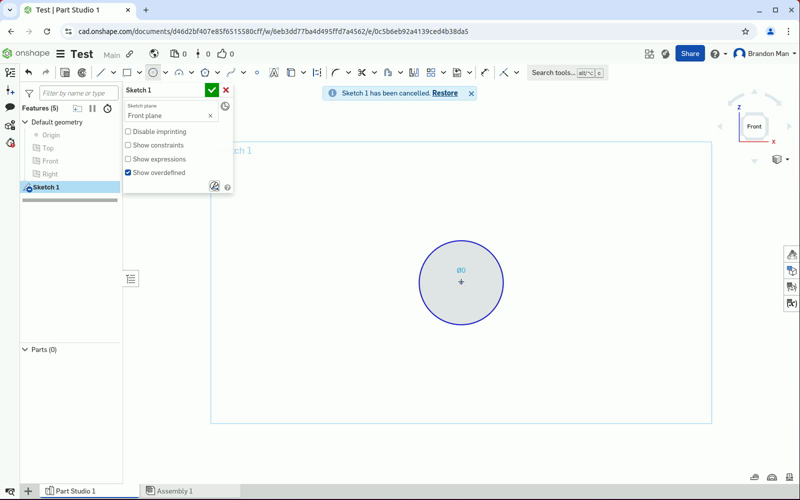
mouse_move(482, 281)
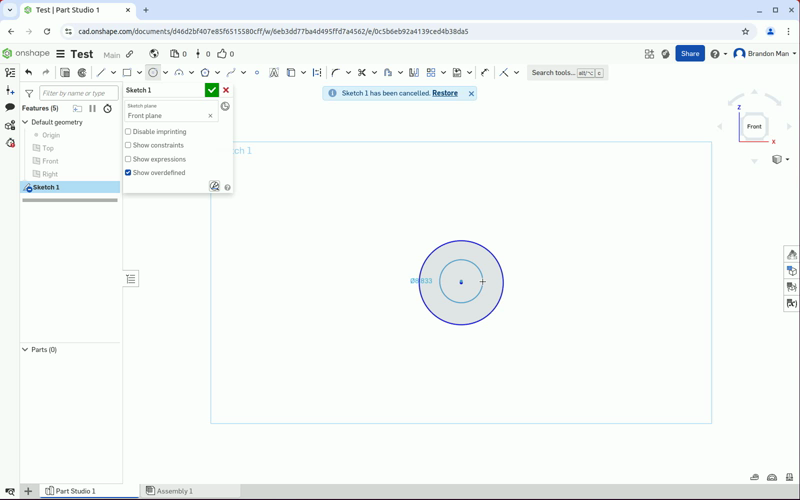
click(482, 281)
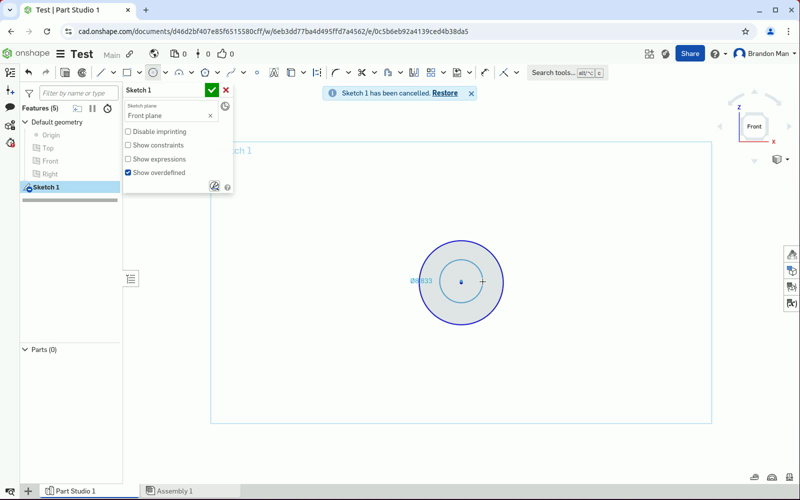
key(esc)
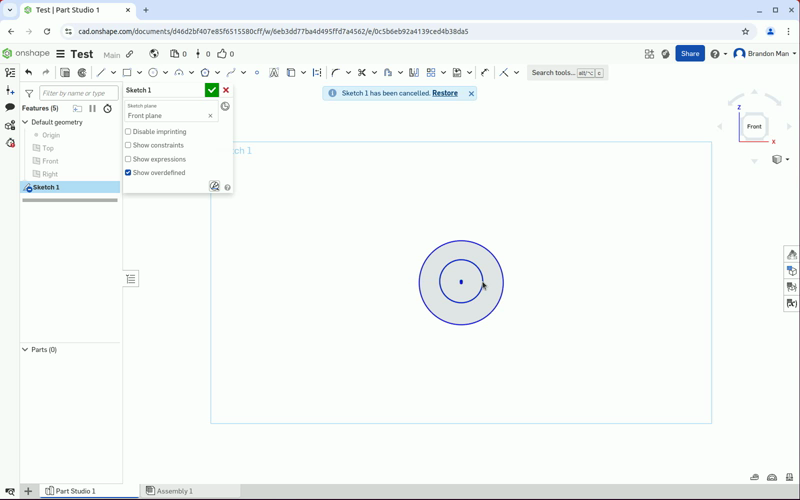
mouse_move(465, 306)
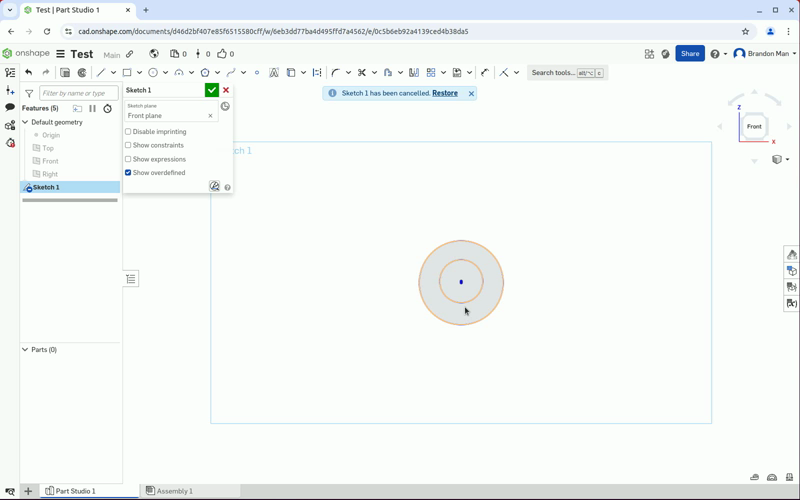
click(465, 306)
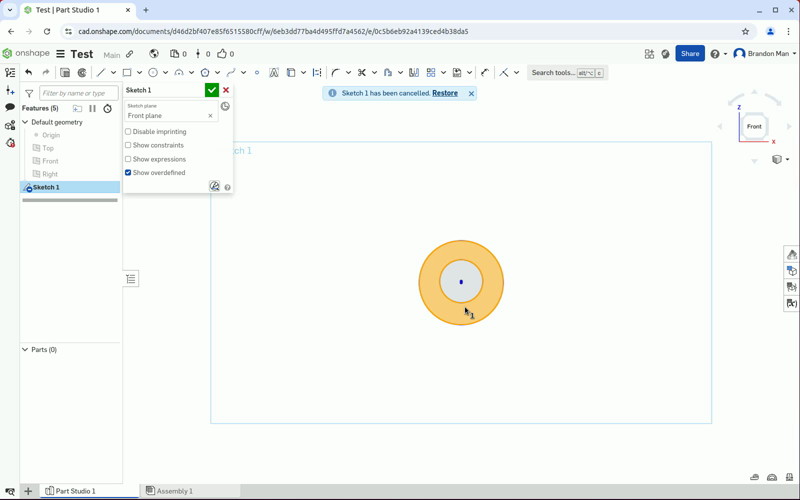
mouse_move(73, 352)
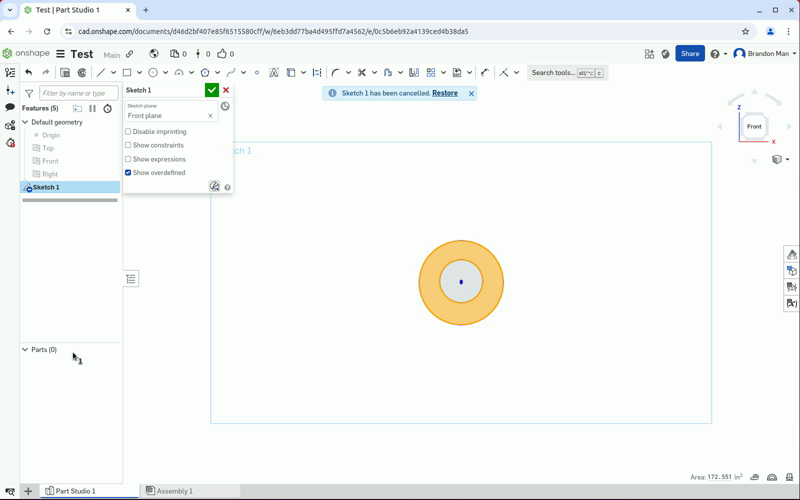
key(shift+y)
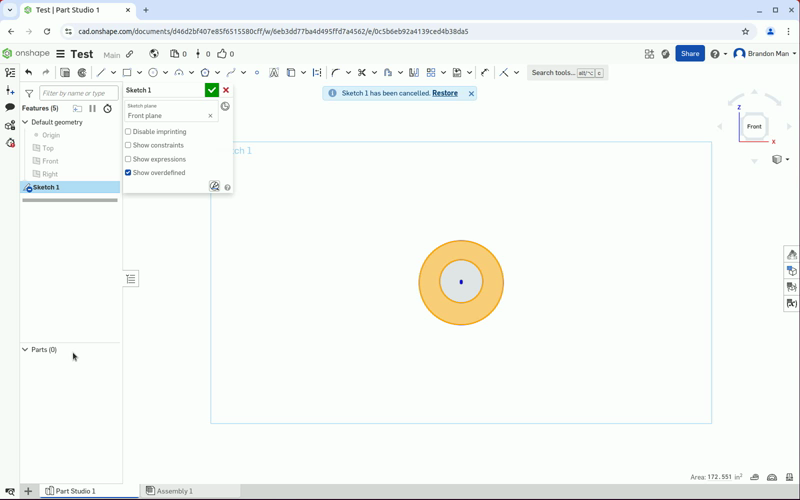
key(shift+e)
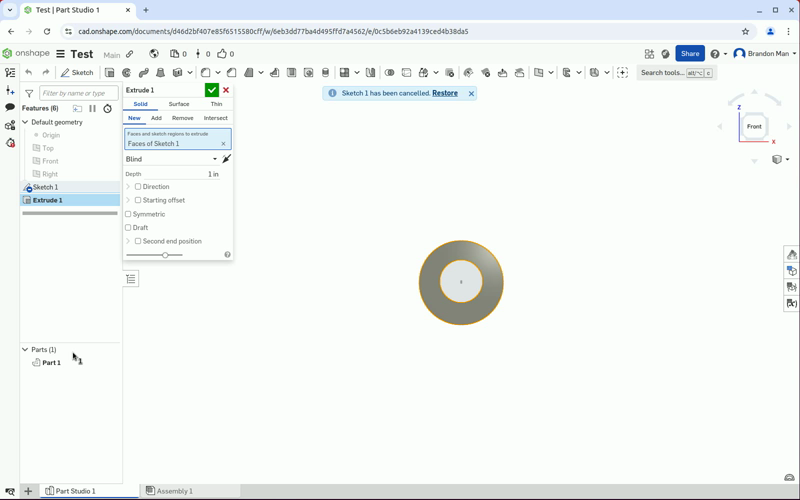
mouse_move(143, 106)
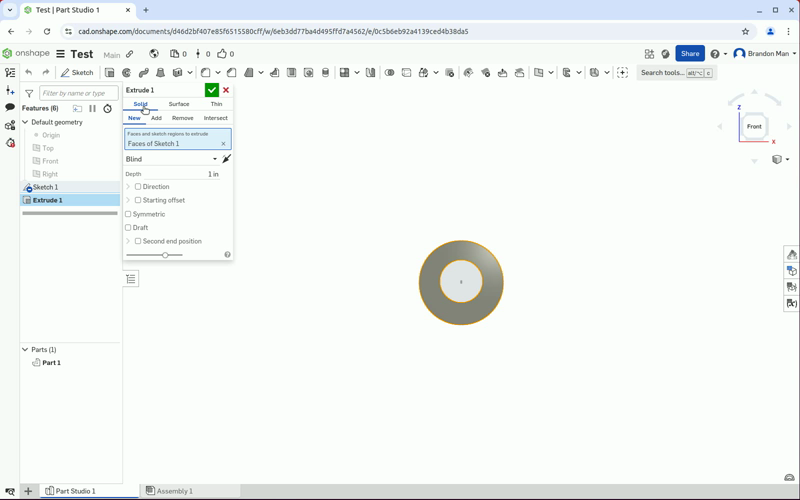
click(143, 106)
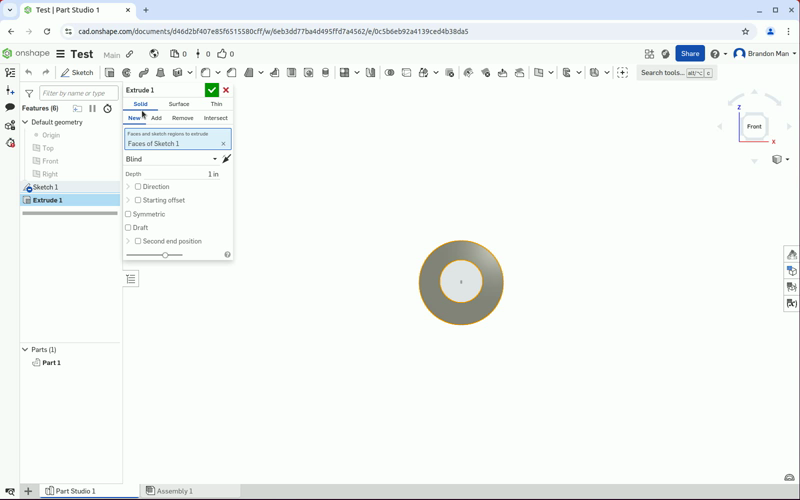
mouse_move(137, 120)
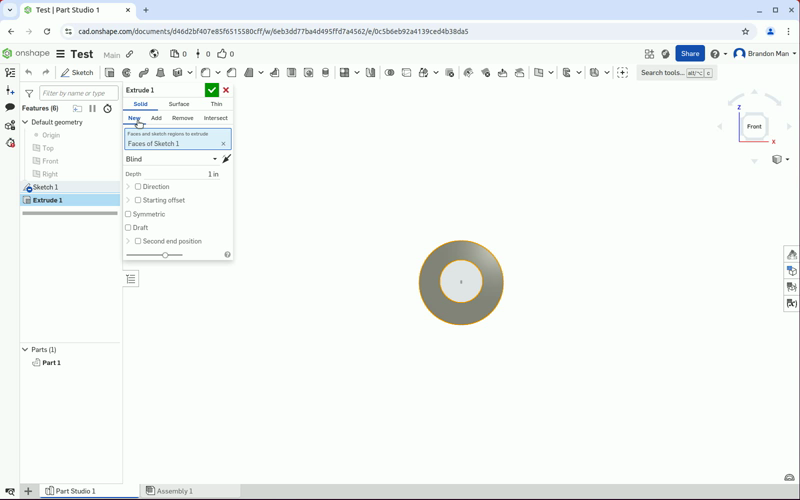
click(137, 120)
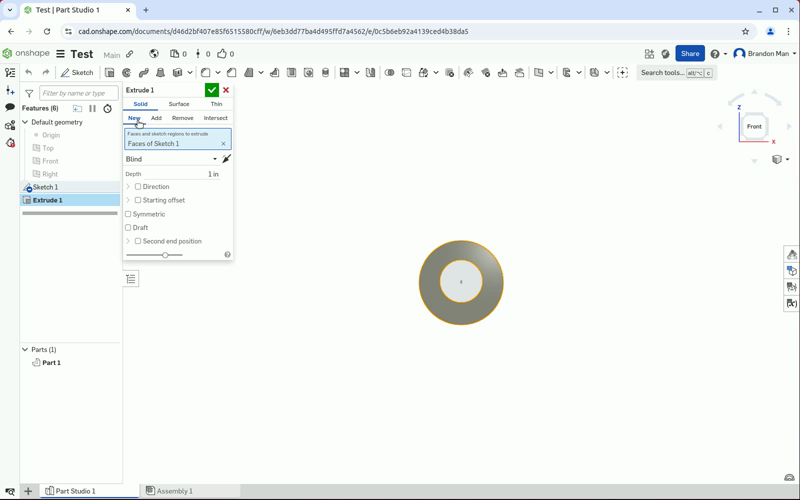
key(tab, 4)
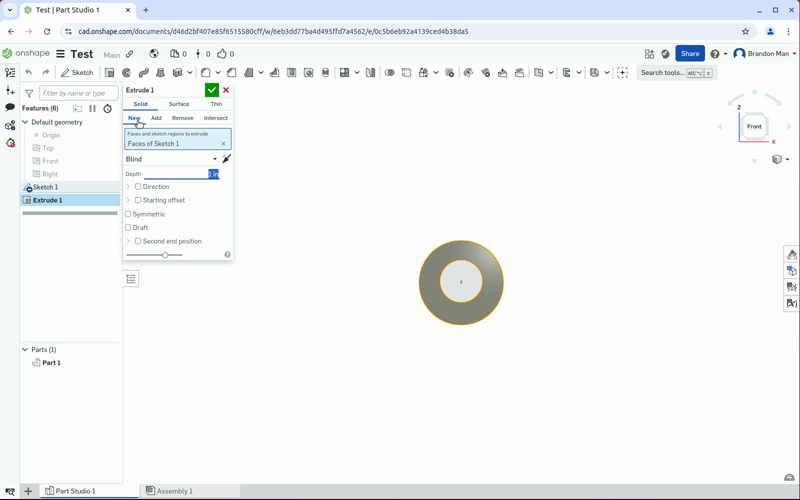
text(23.108)
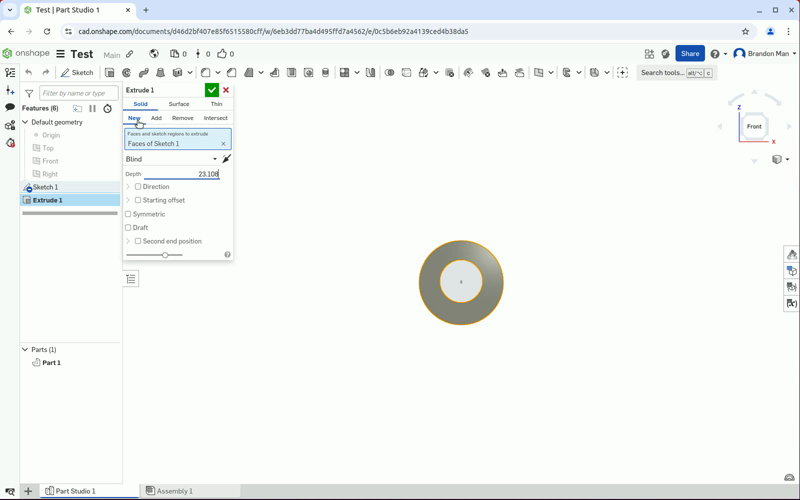
key(tab, 3)
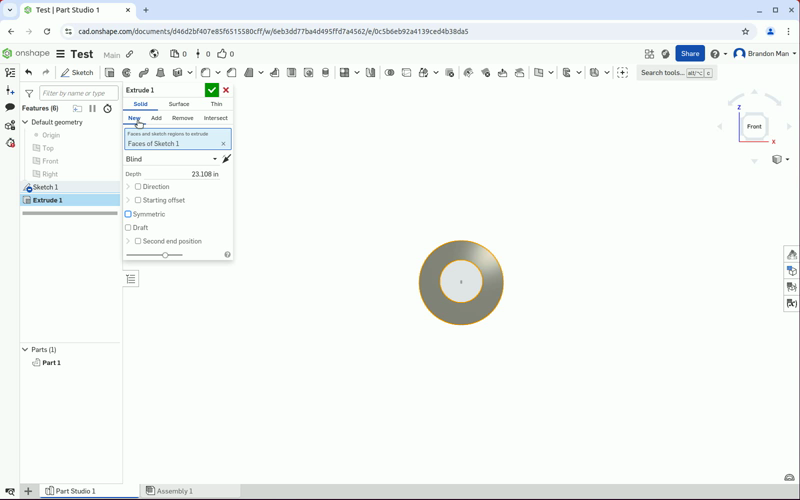
key(space)
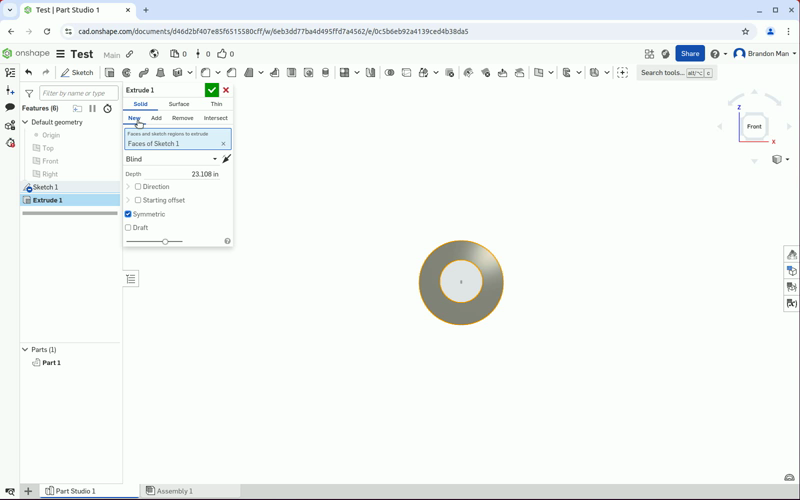
key(enter)
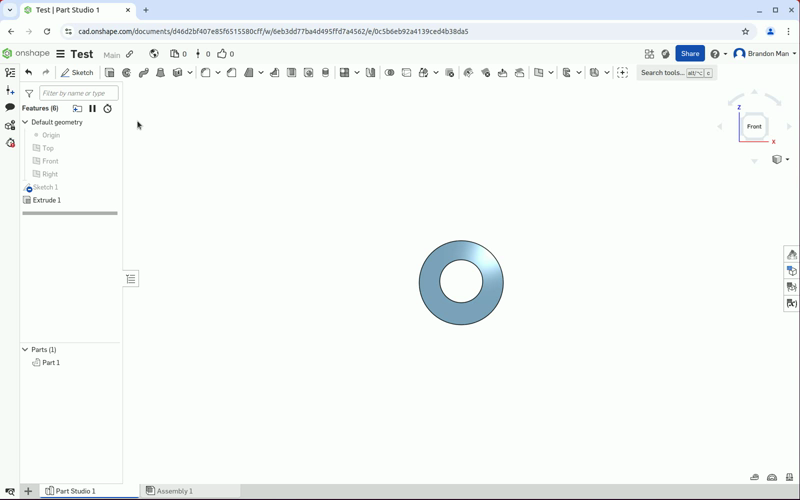
key(shift+h)
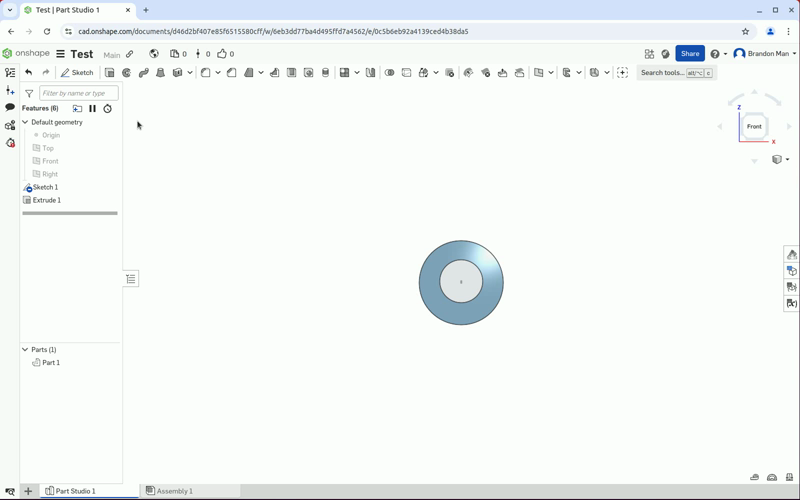
key(shift+h)
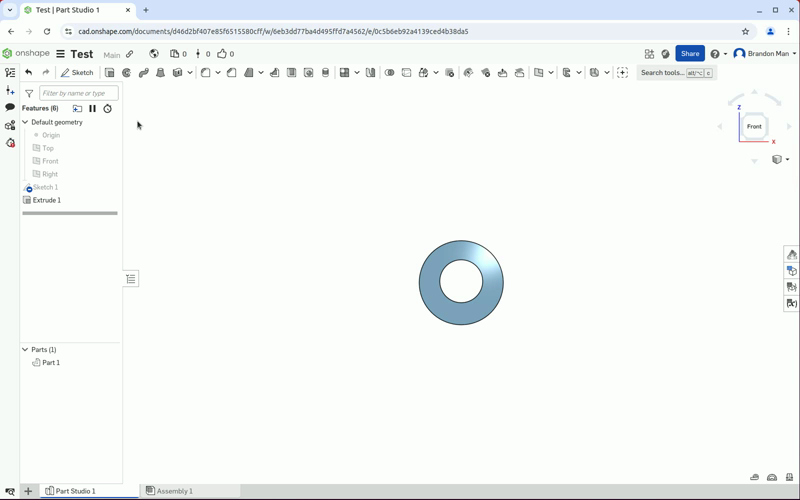
mouse_move(73, 189)
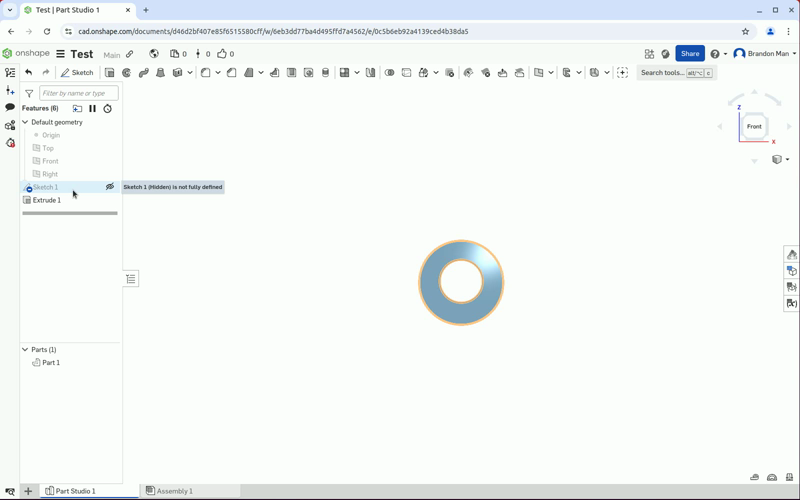
click(73, 189)
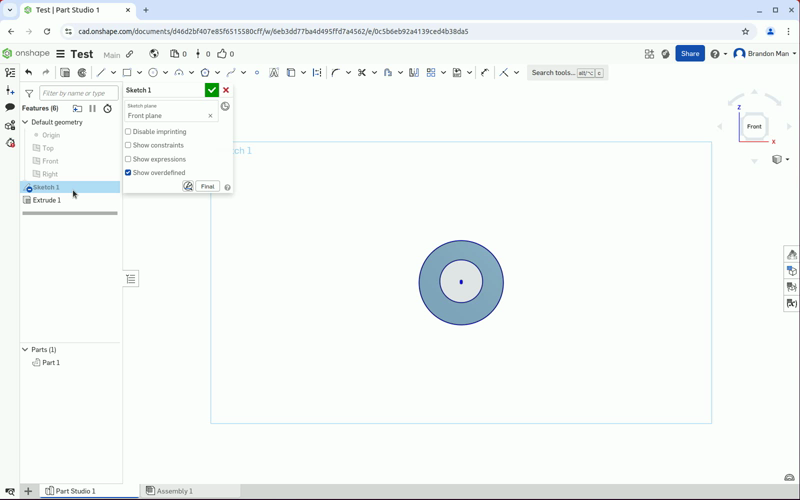
mouse_move(229, 92)
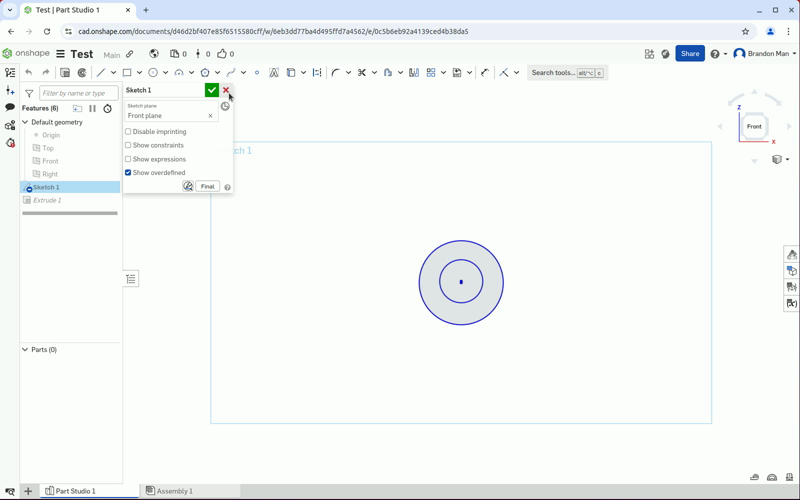
click(229, 92)
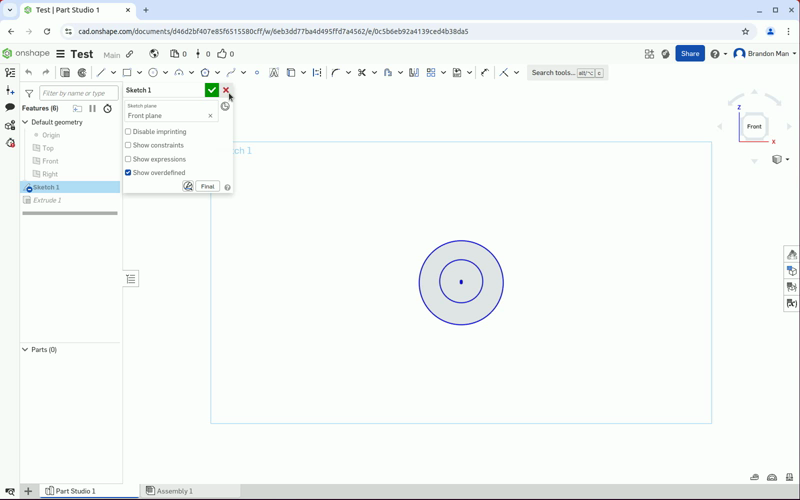
key(shift+s)
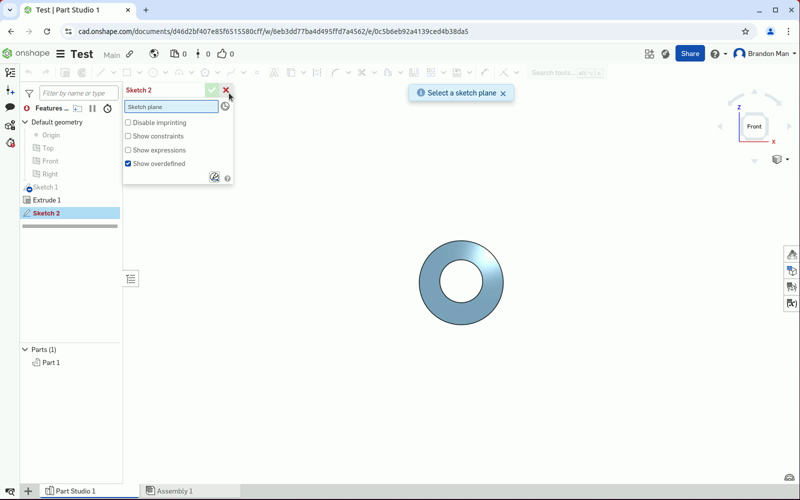
mouse_move(73, 163)
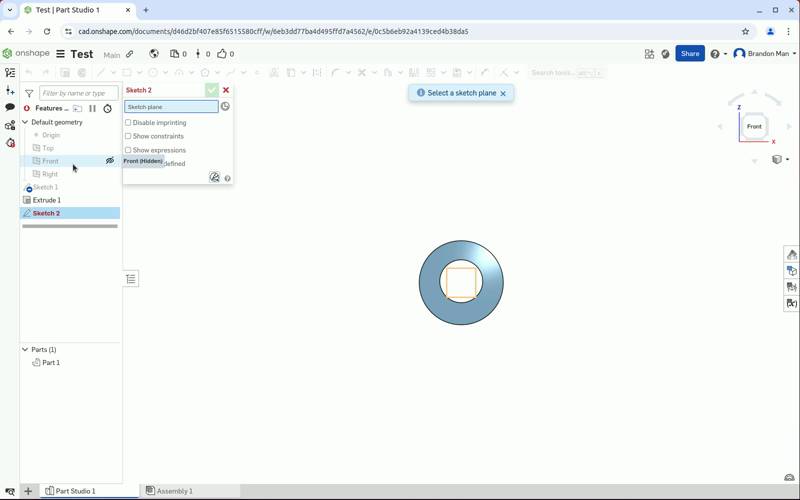
click(73, 163)
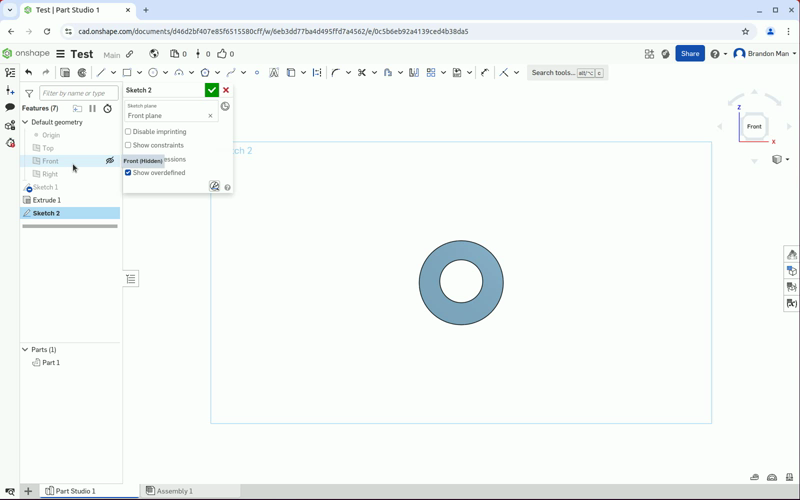
mouse_move(73, 352)
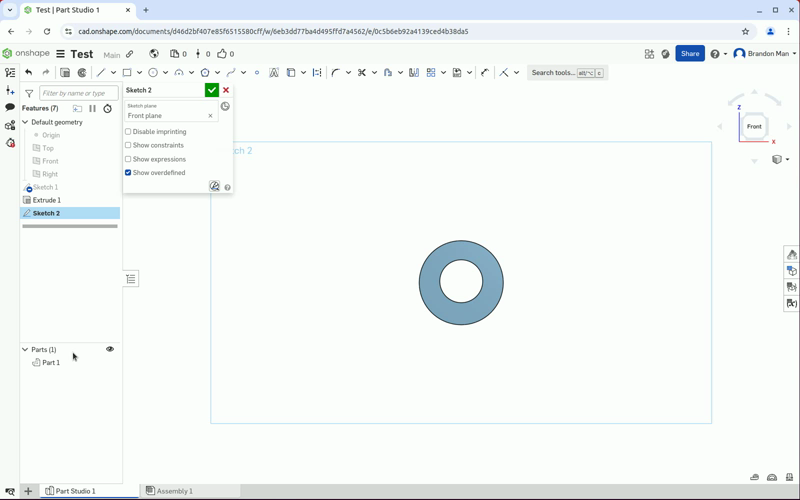
key(y)
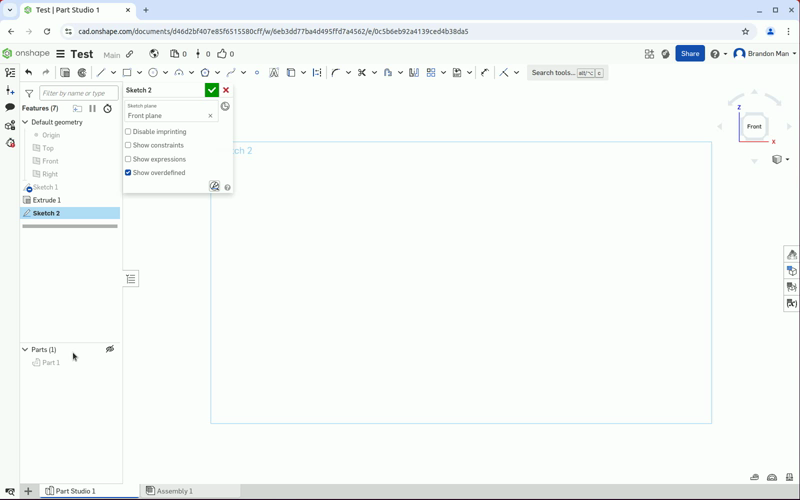
key(c)
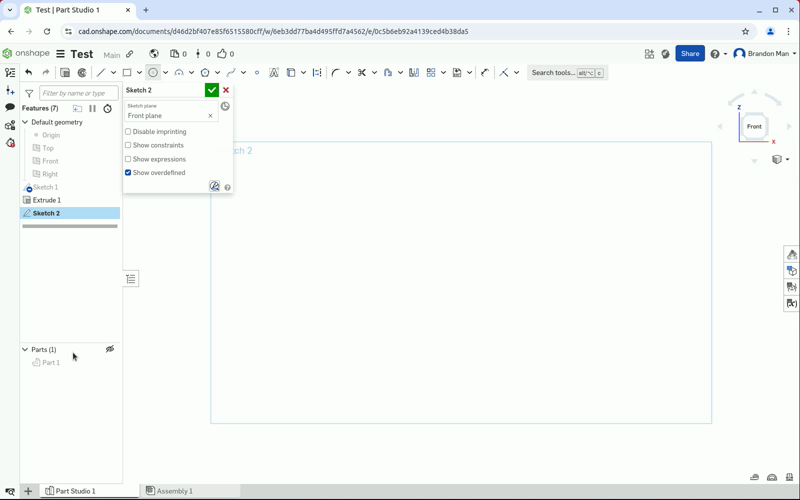
key_down(shift)
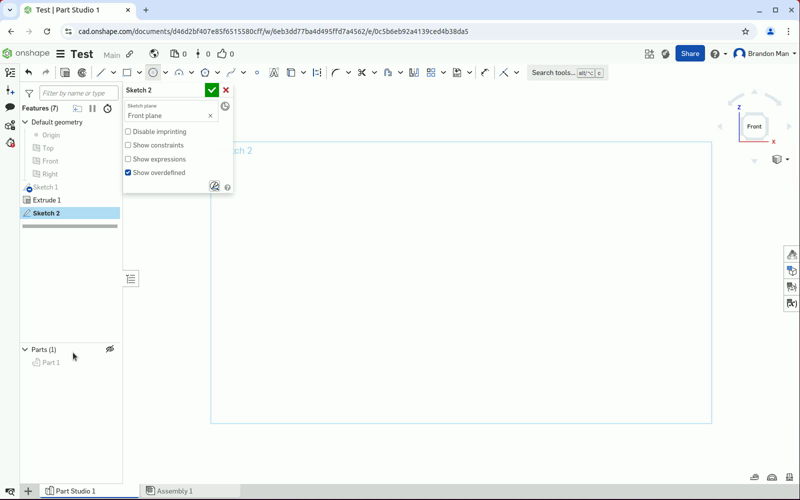
mouse_move(461, 280)
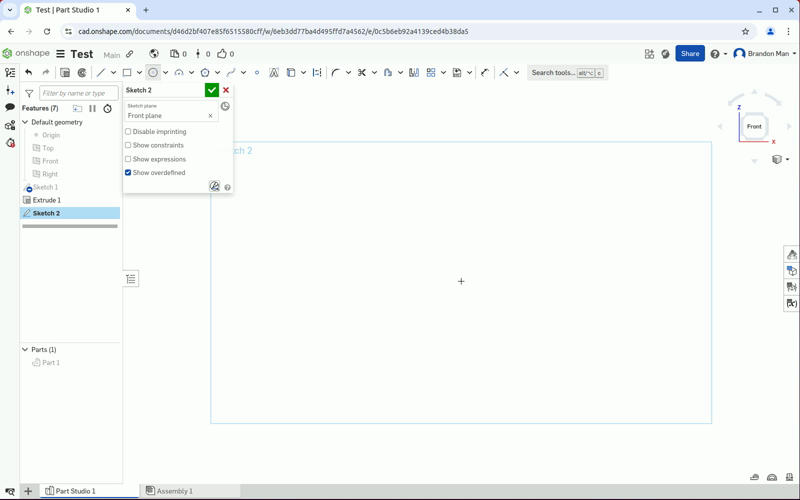
click(461, 280)
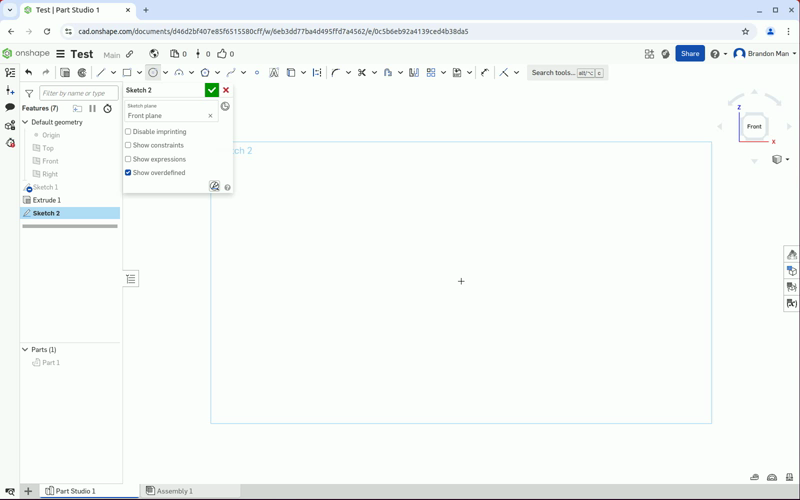
key_up(shift)
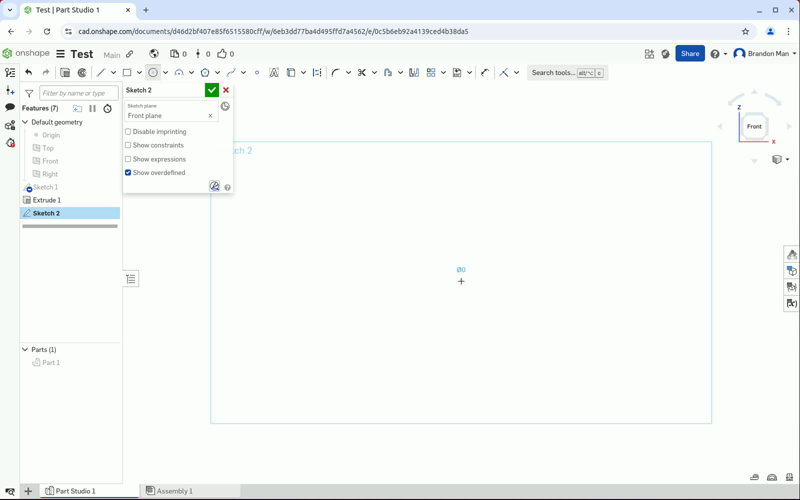
mouse_move(482, 280)
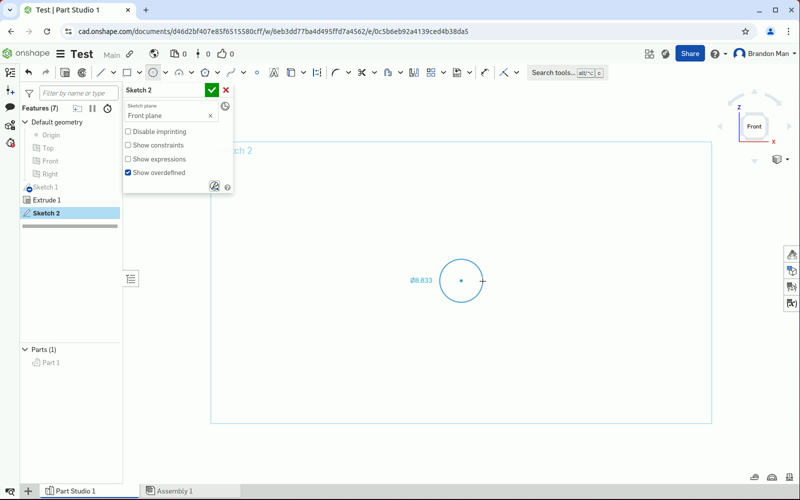
click(482, 280)
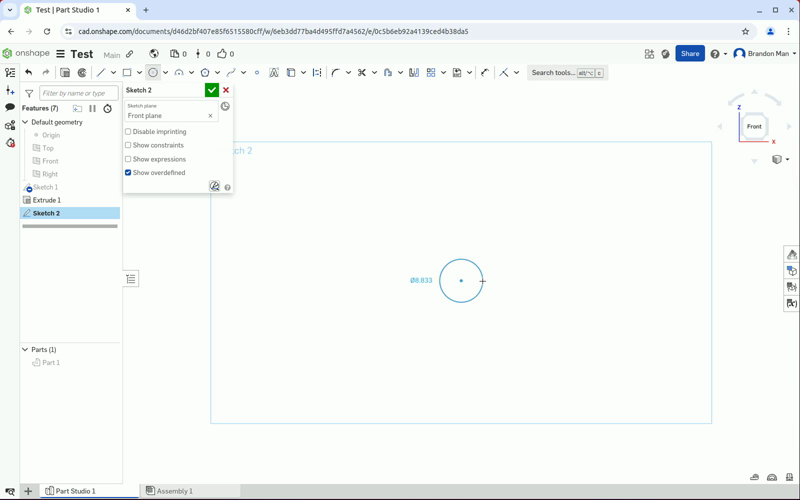
key(esc)
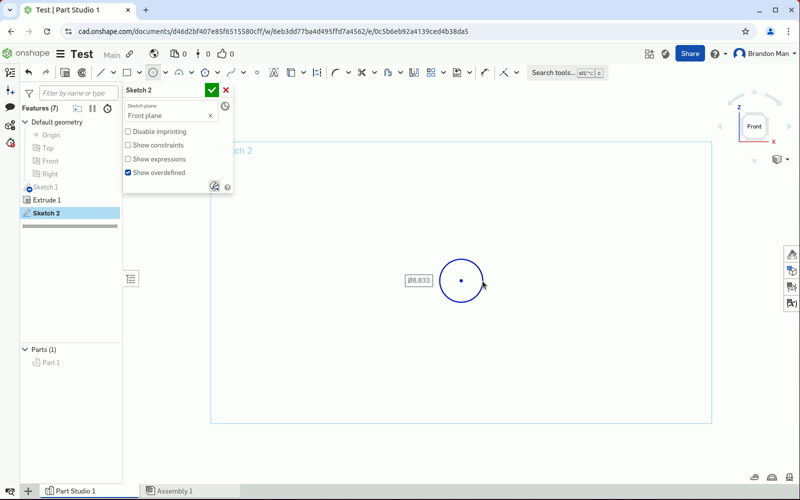
mouse_move(475, 275)
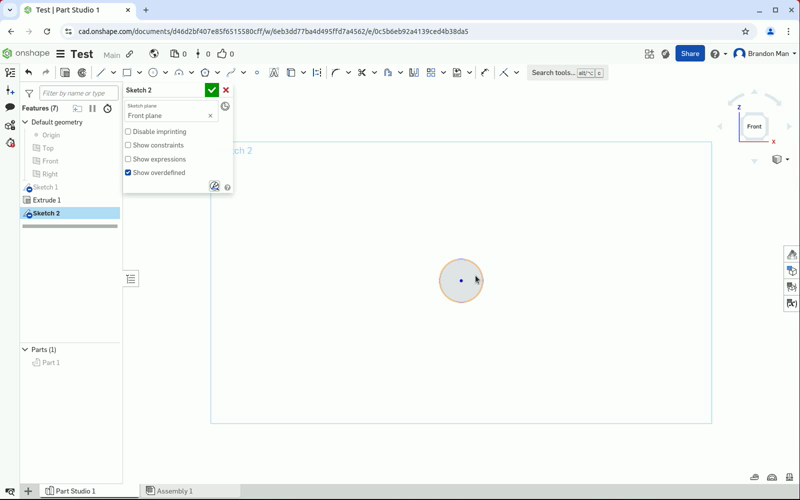
scroll(6)
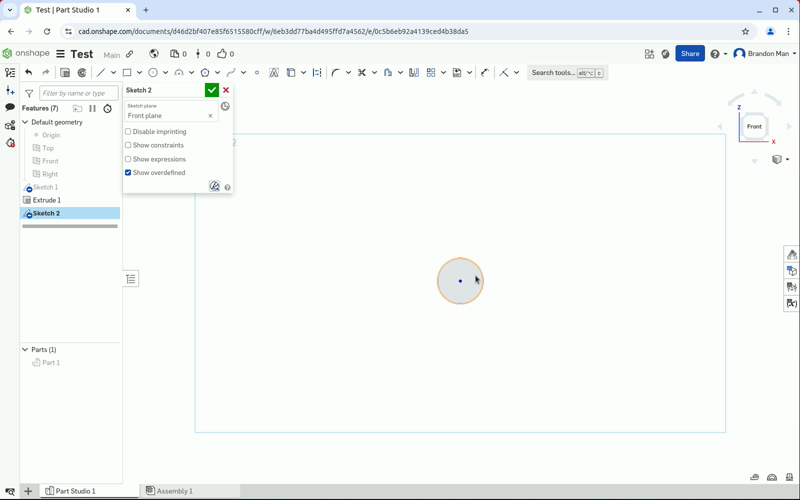
scroll(6)
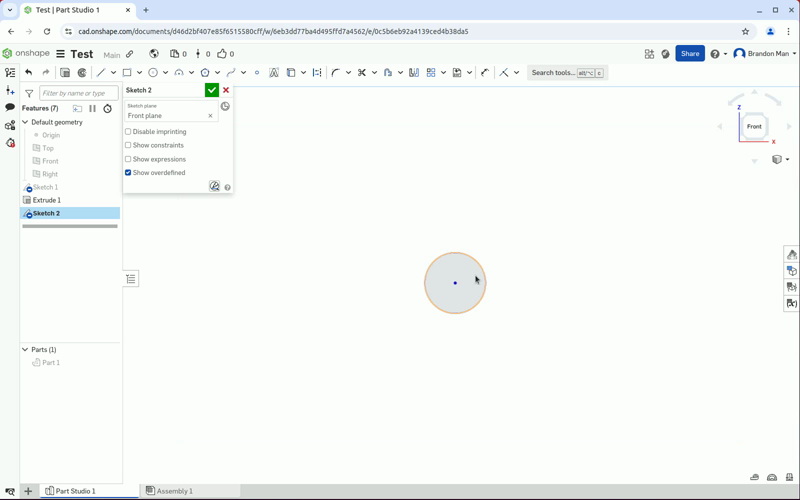
scroll(6)
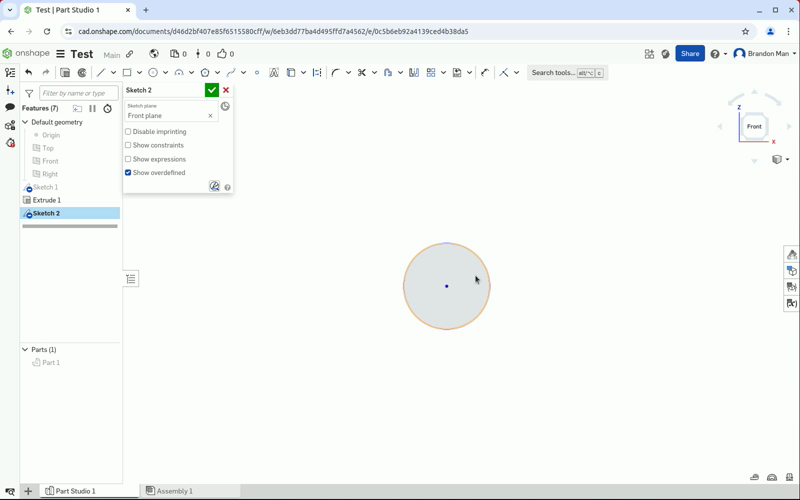
scroll(6)
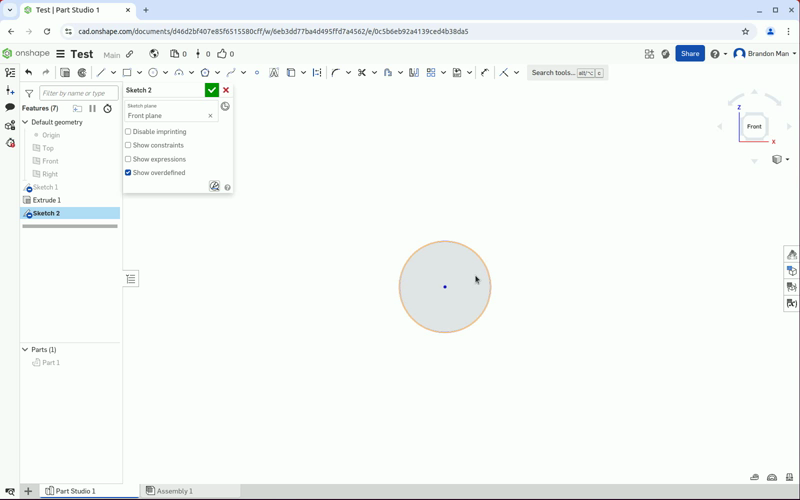
scroll(6)
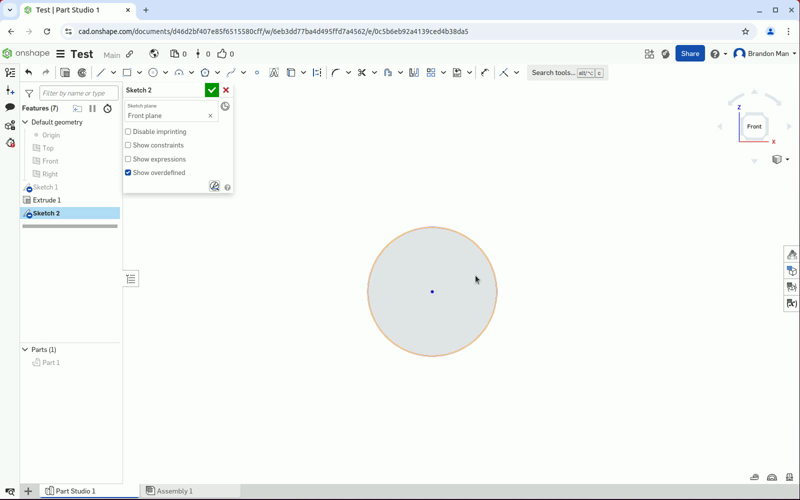
scroll(6)
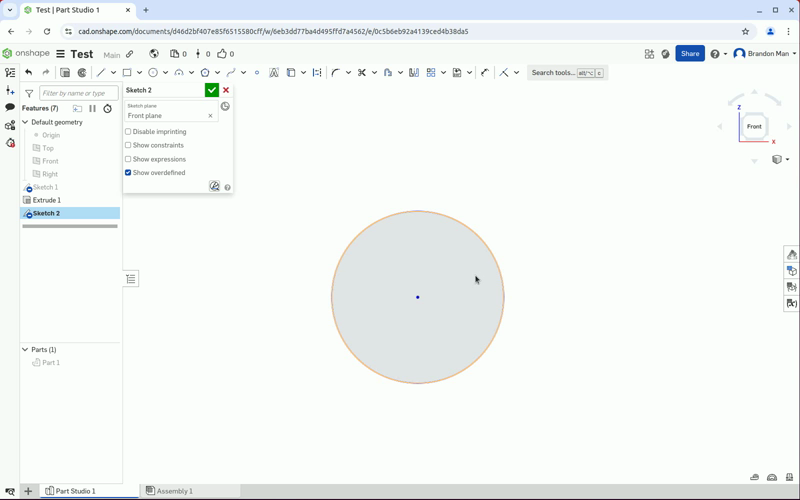
scroll(6)
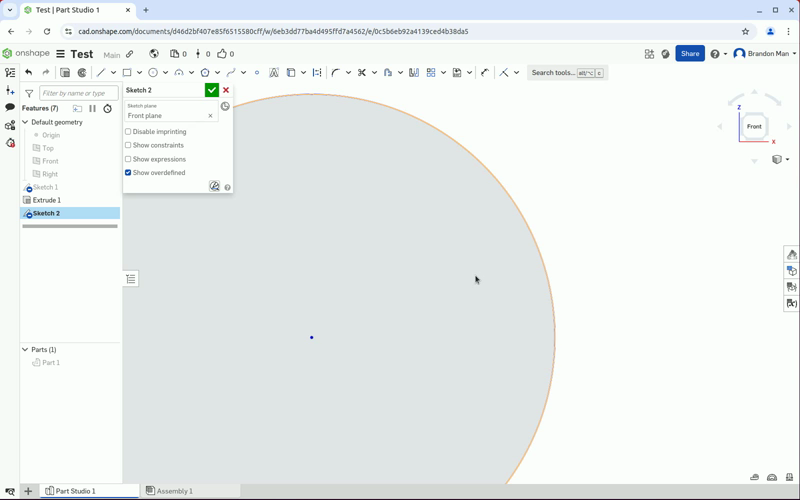
click(475, 275)
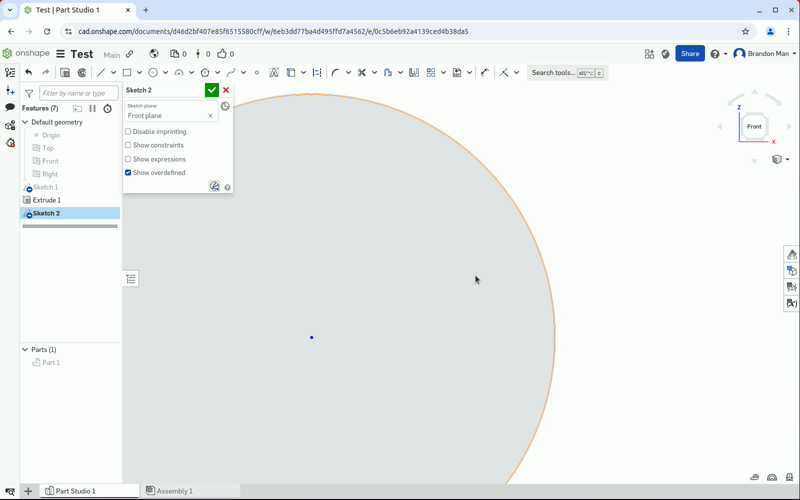
scroll(-6)
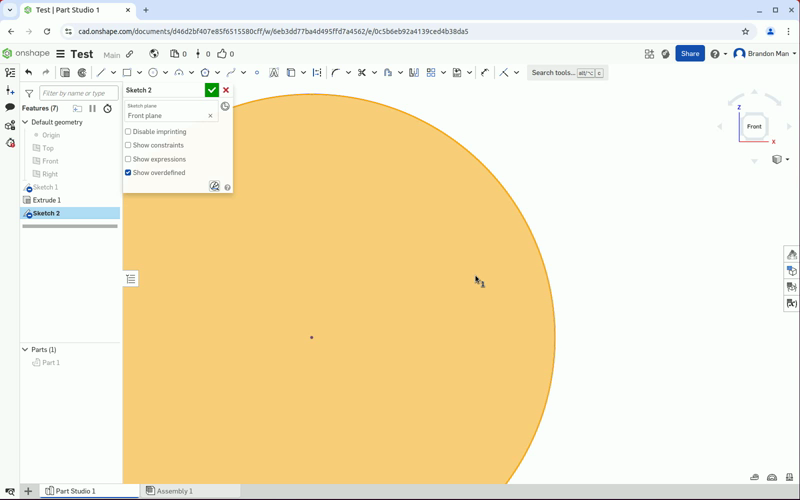
scroll(-6)
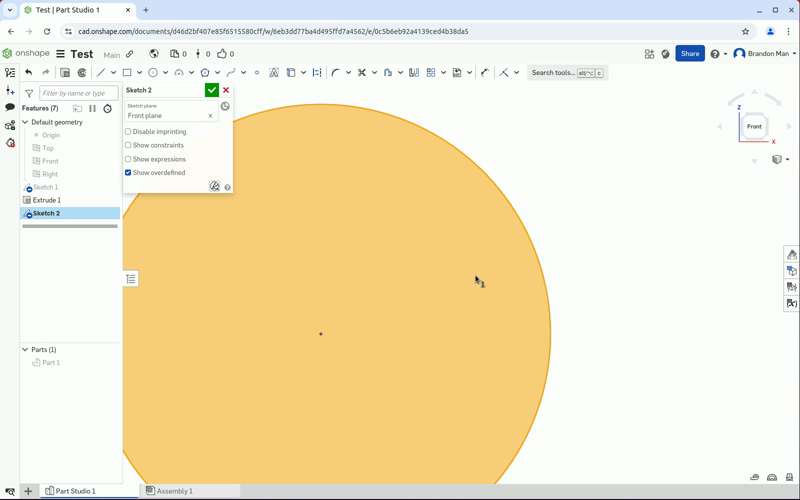
scroll(-6)
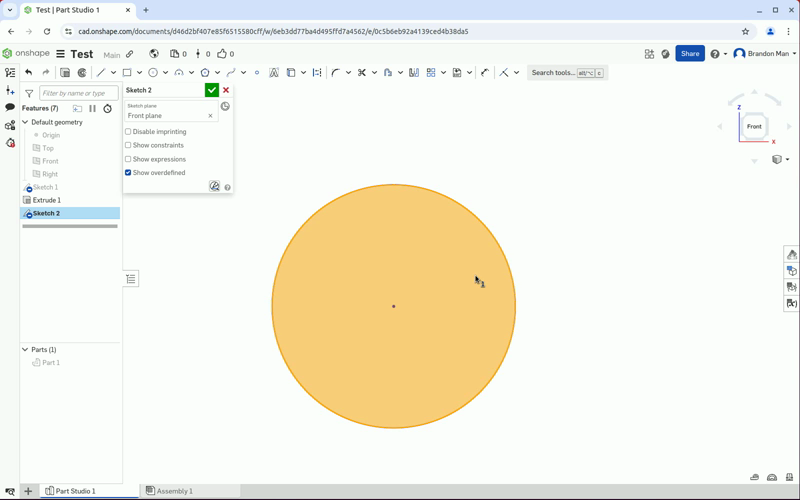
scroll(-6)
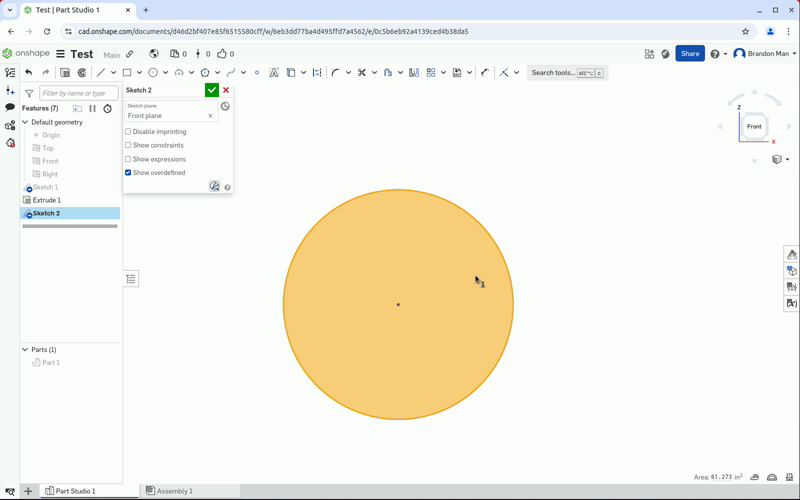
scroll(-6)
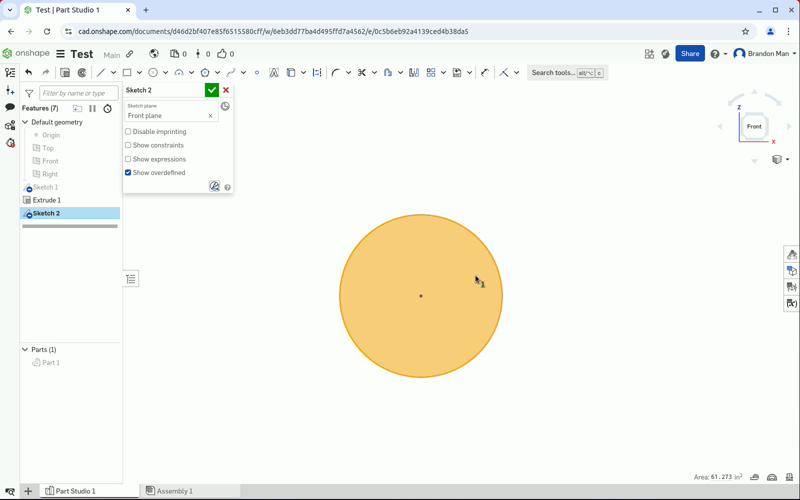
scroll(-6)
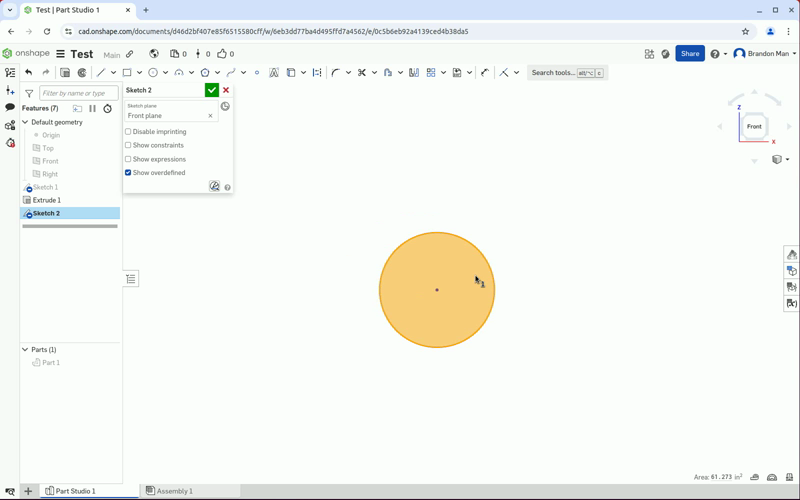
scroll(-6)
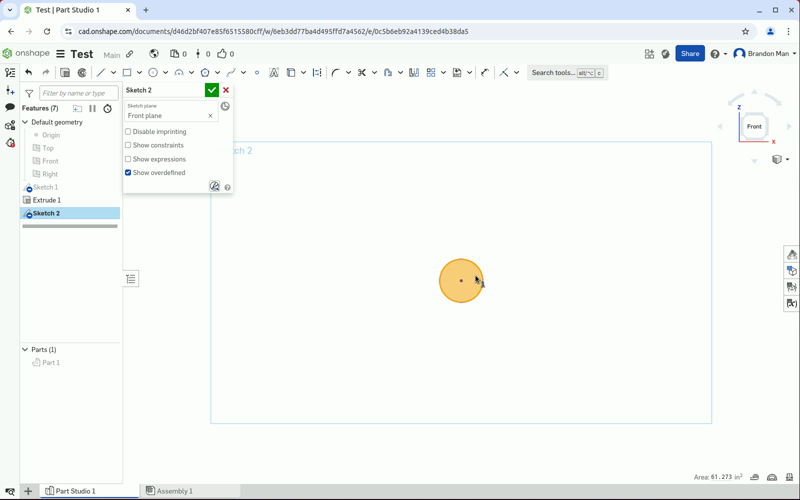
mouse_move(73, 352)
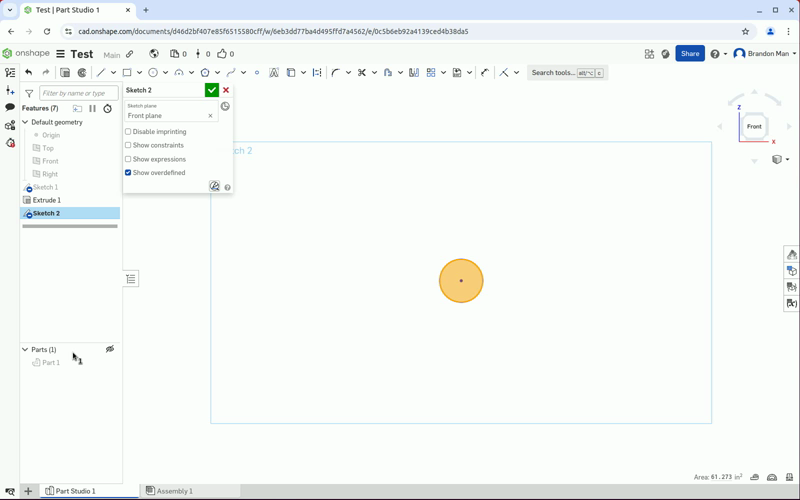
key(shift+y)
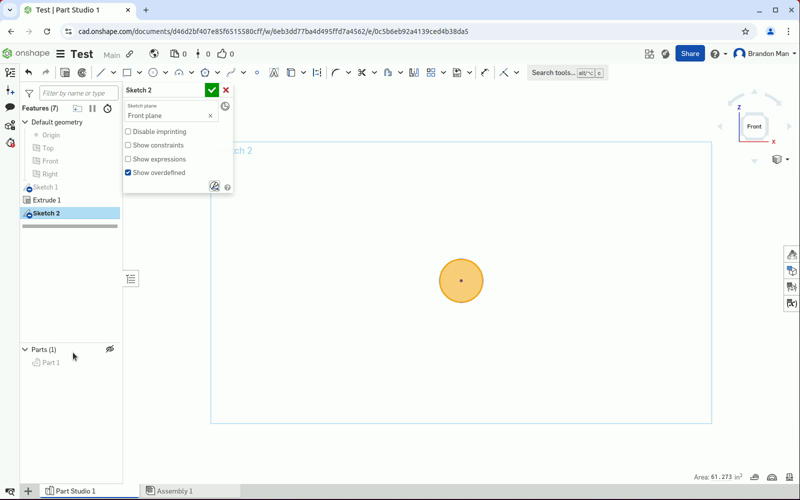
key(shift+e)
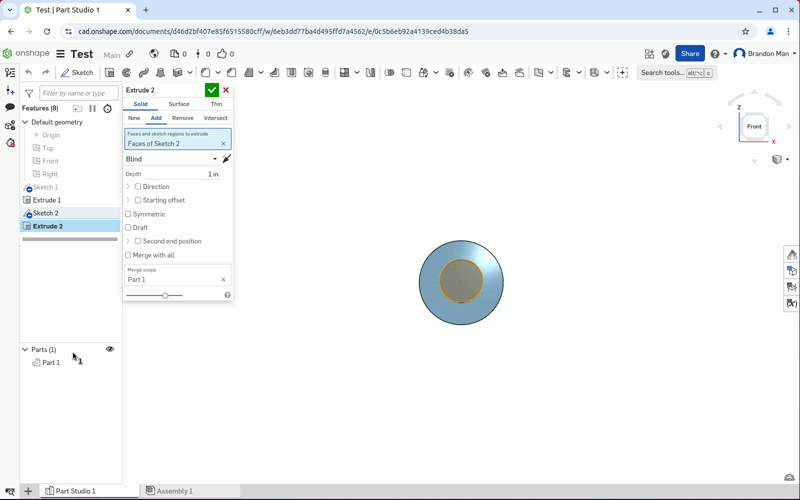
mouse_move(143, 106)
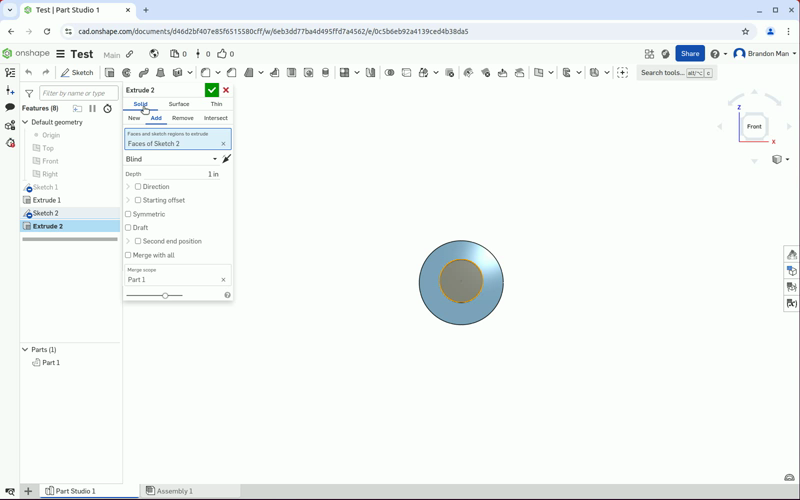
click(143, 106)
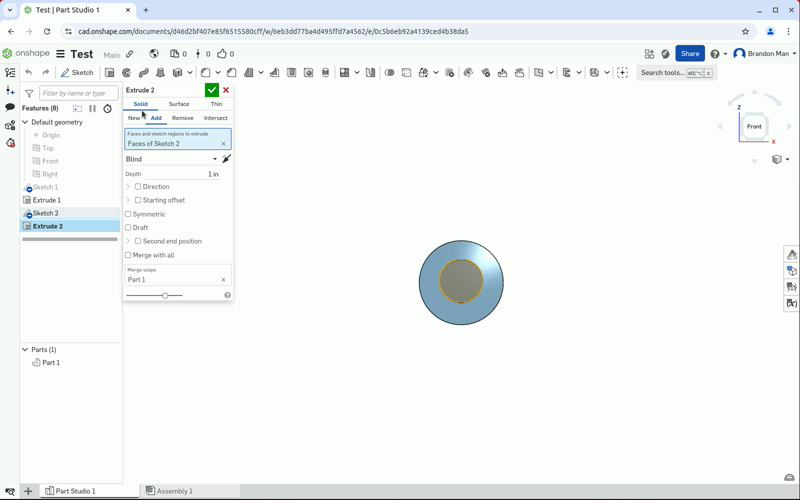
mouse_move(137, 120)
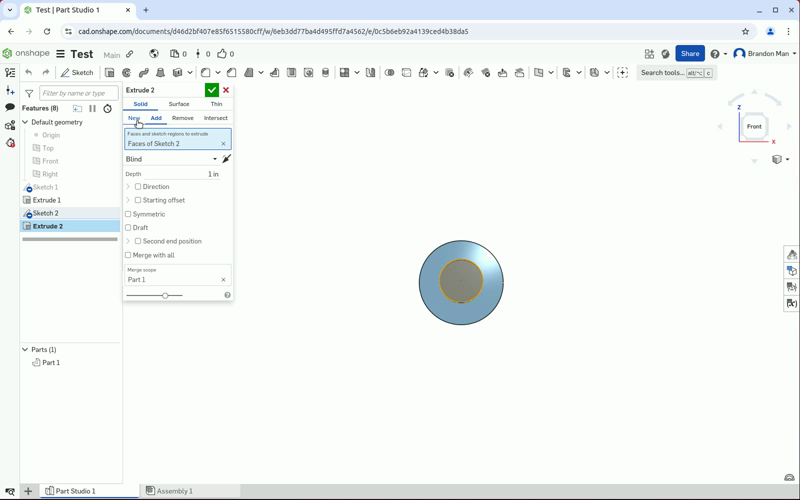
click(137, 120)
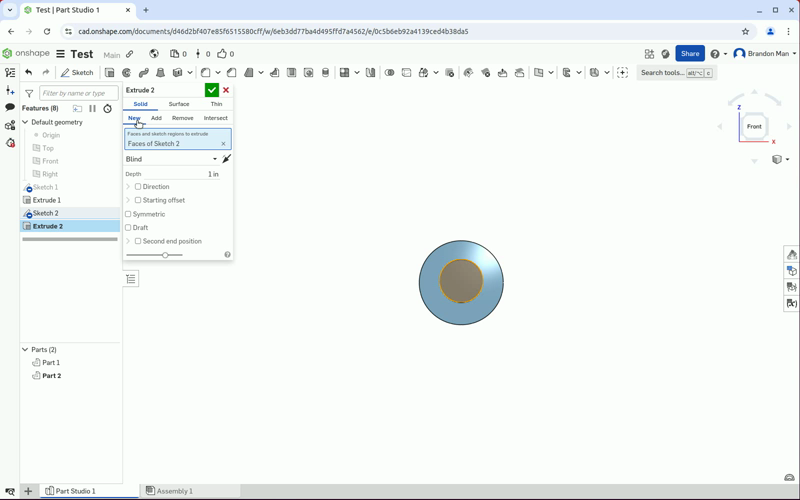
key(tab, 4)
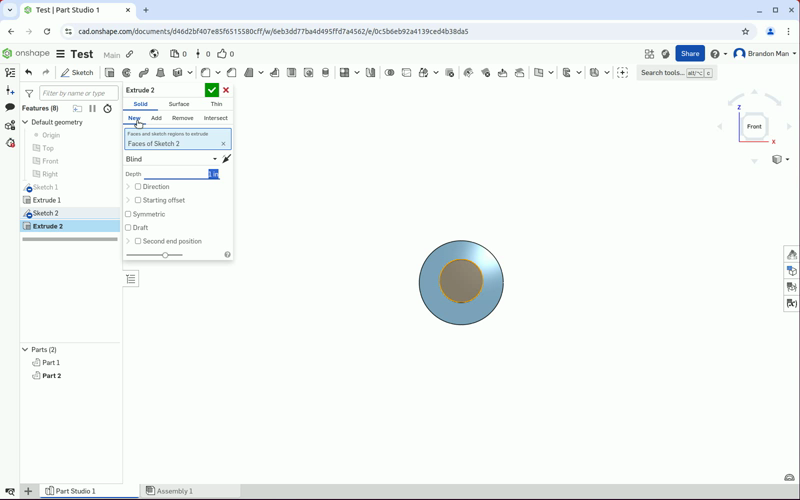
text(46.216)
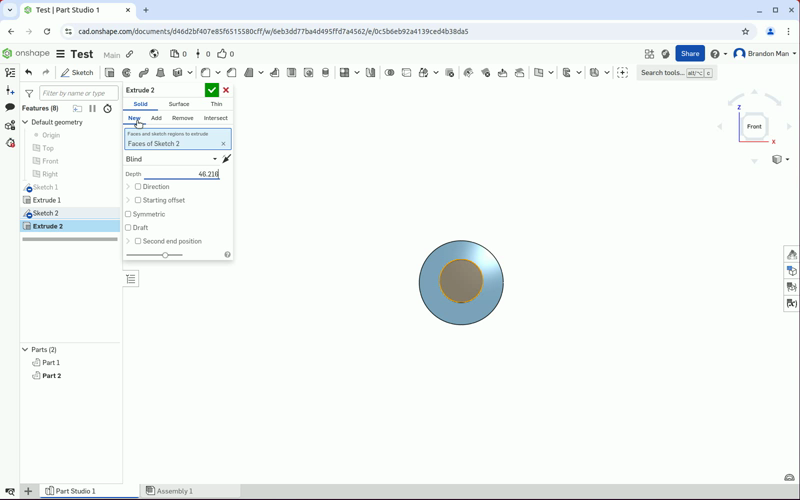
key(tab, 3)
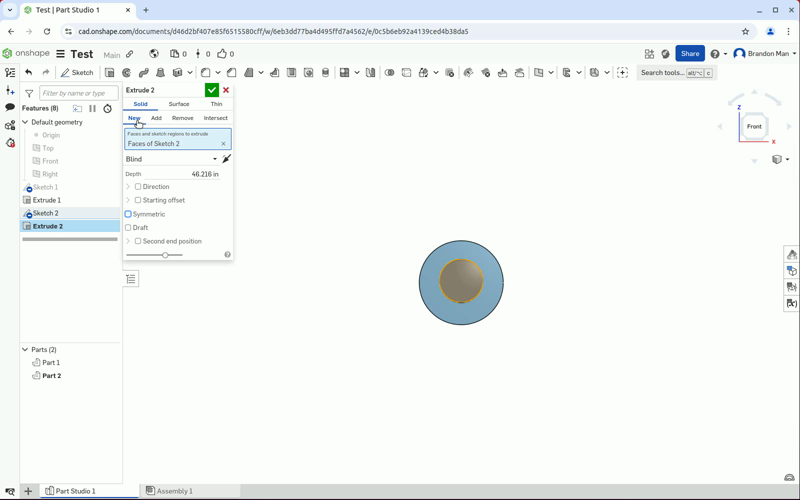
key(space)
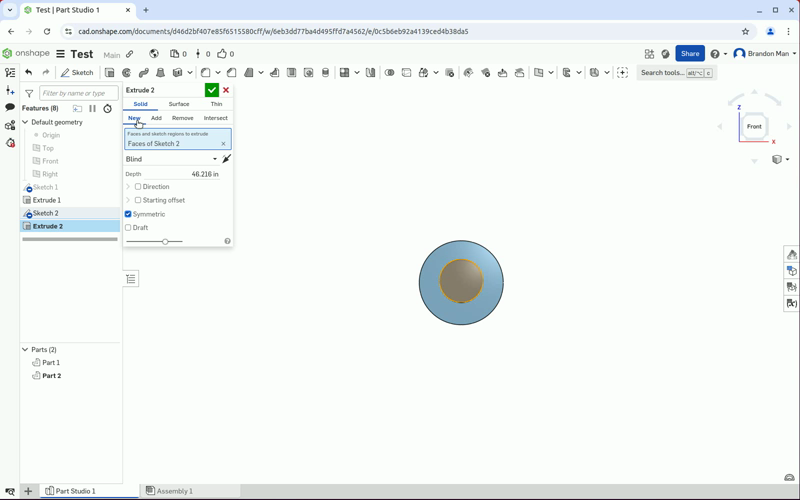
key(enter)
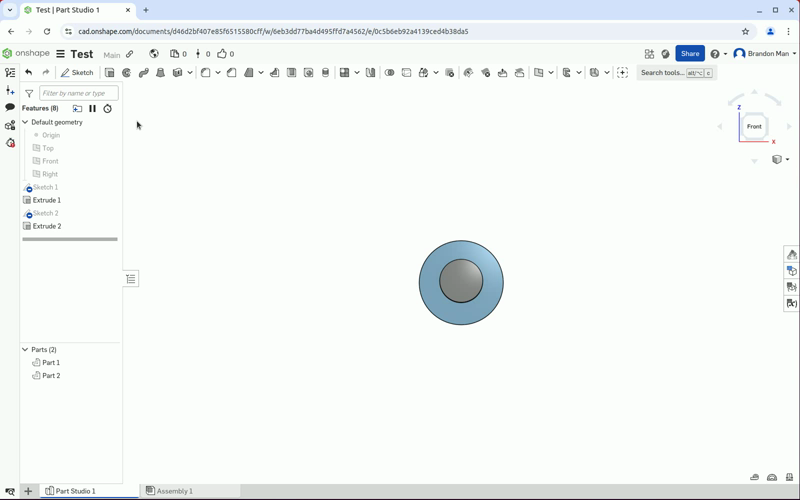
key(shift+h)
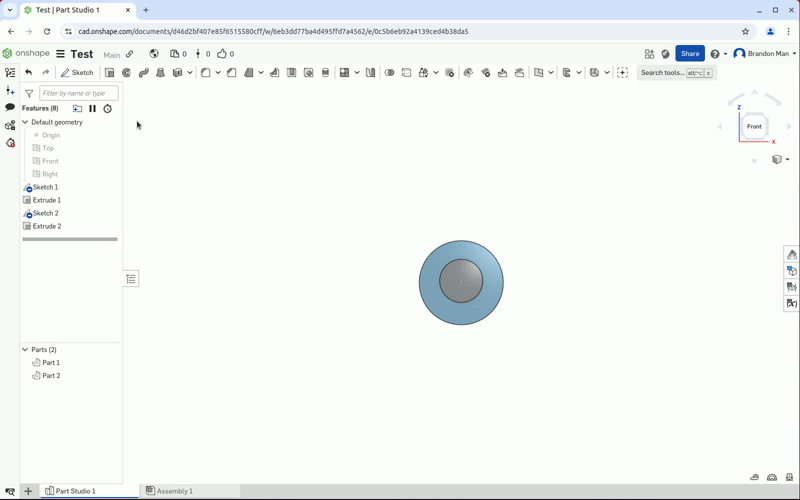
key(shift+h)
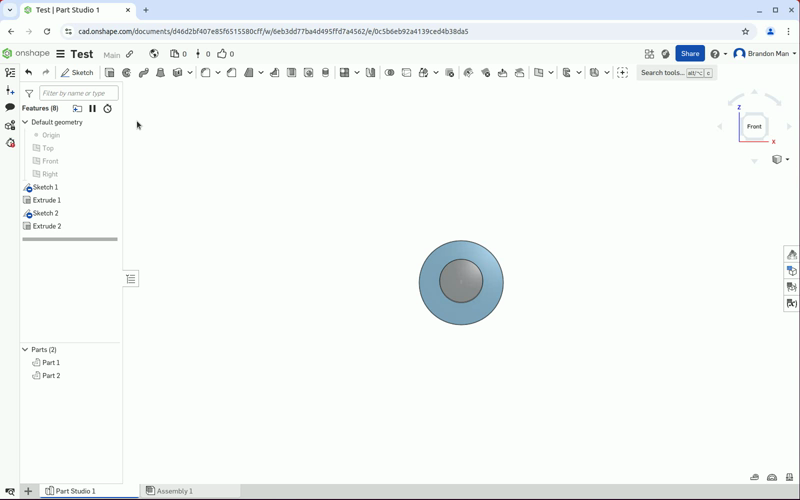
key(shift+7)
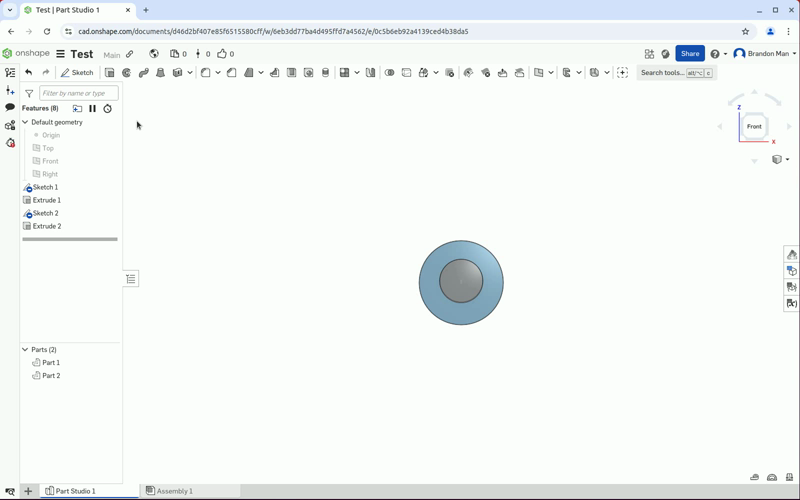
key(left, 2)
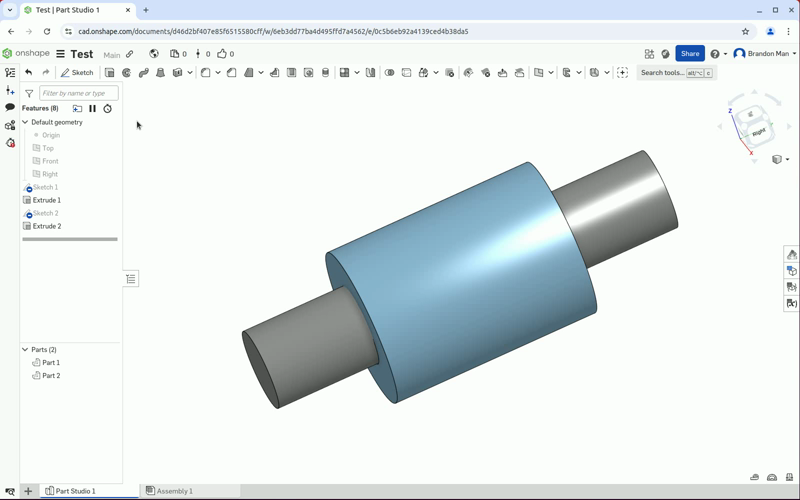
key(down, 2)
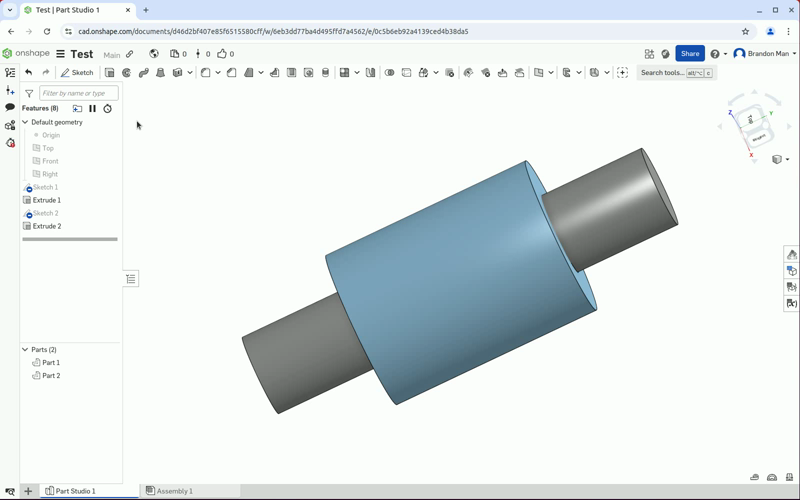
key(up, 2)
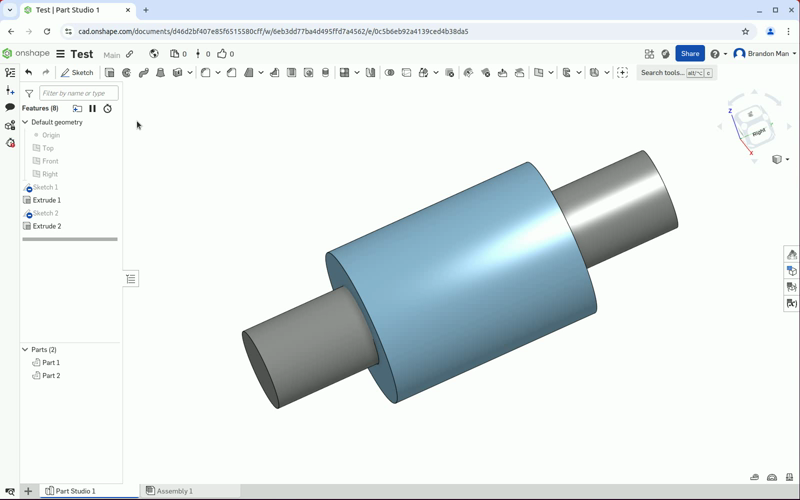
key(right, 2)
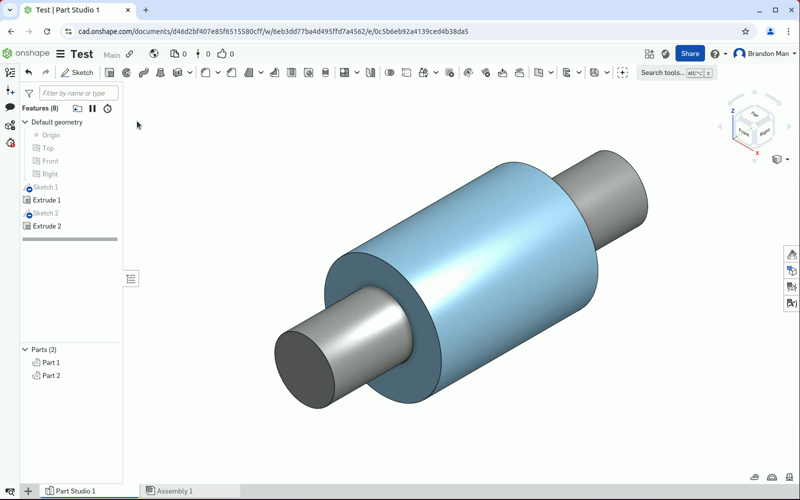
mouse_move(73, 189)
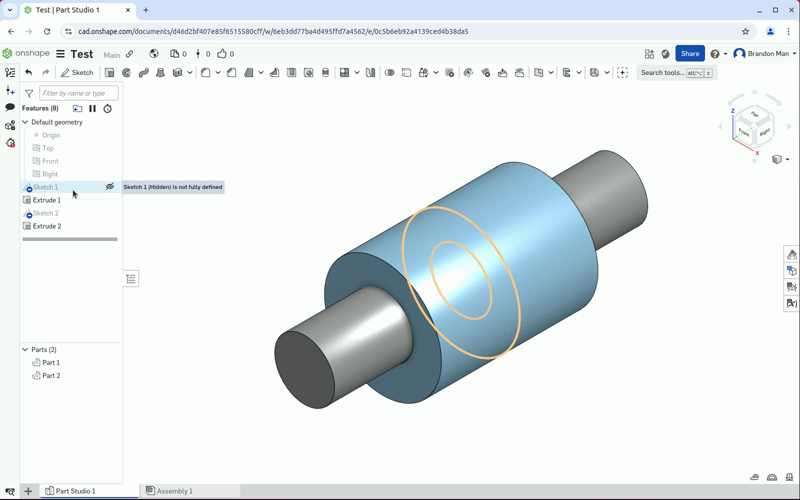
click(73, 189)